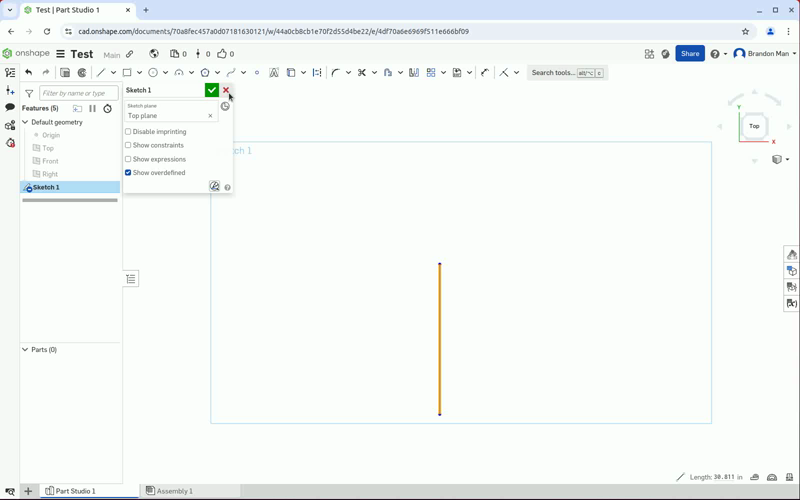
key(shift+h)
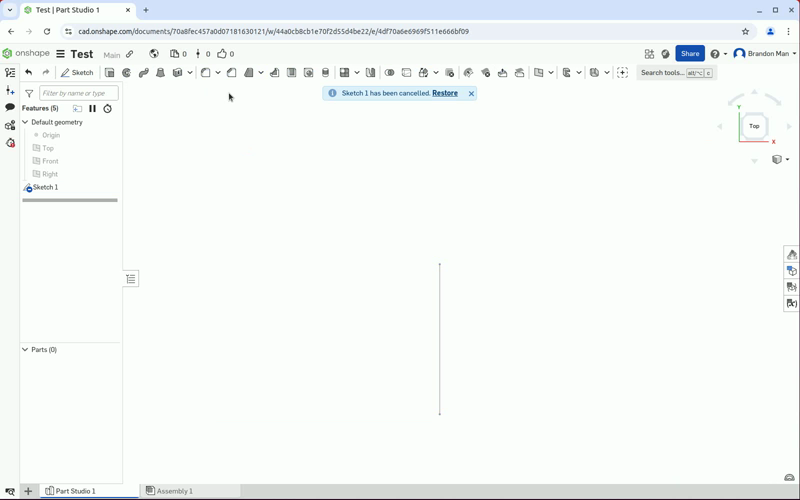
key(shift+s)
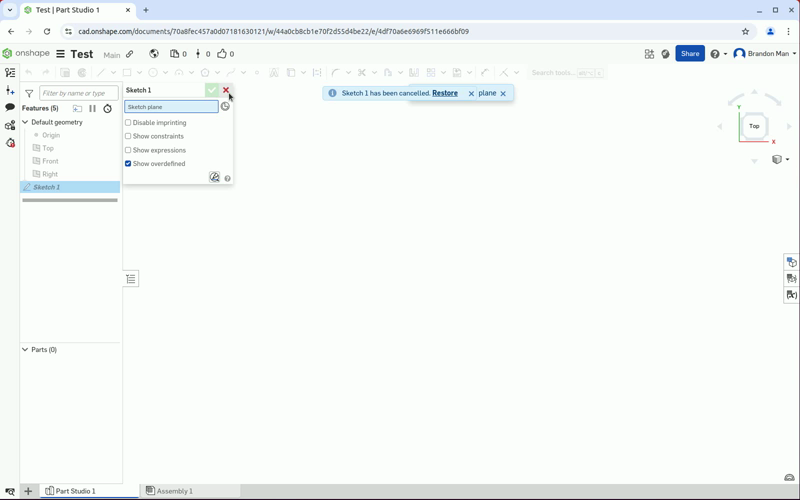
mouse_move(73, 150)
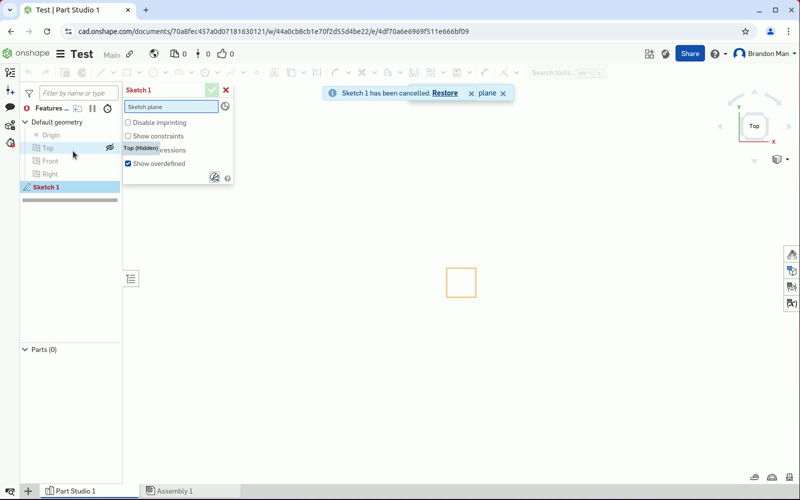
click(73, 150)
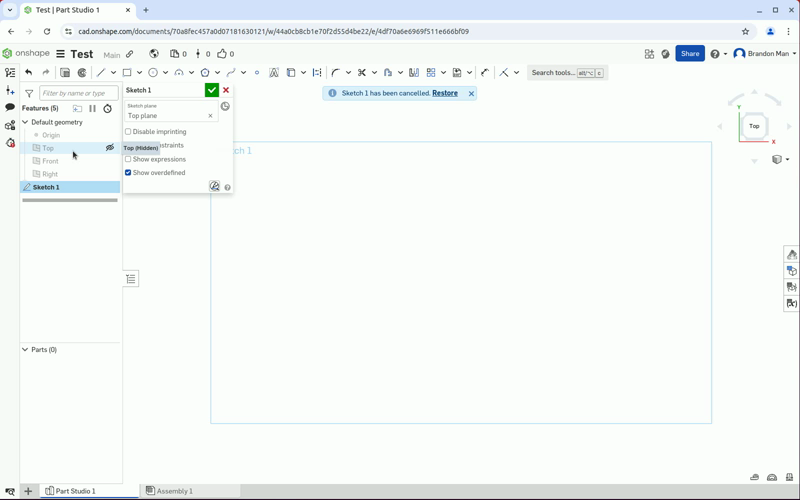
mouse_move(73, 352)
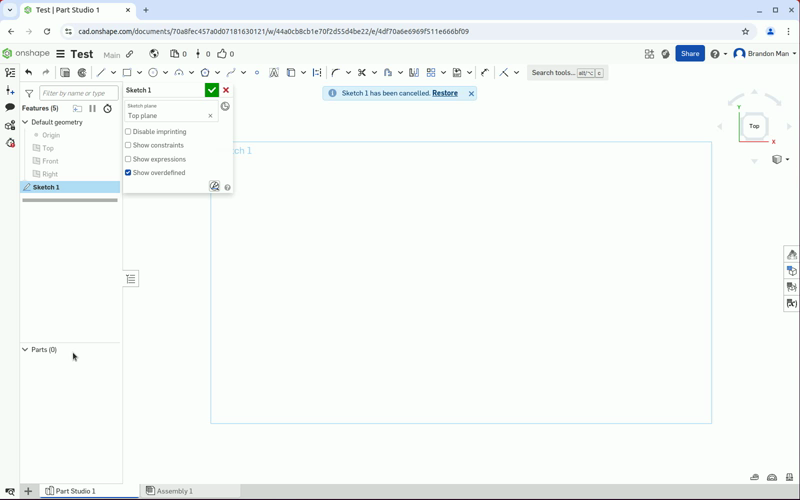
key(y)
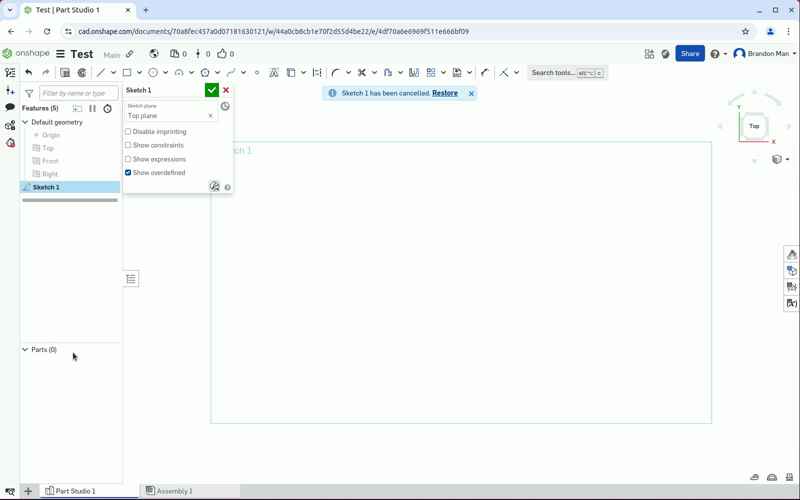
key(l)
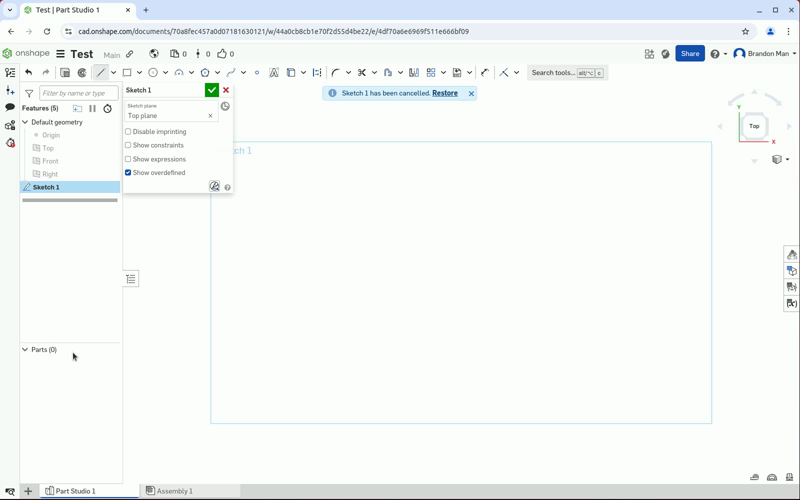
key_down(shift)
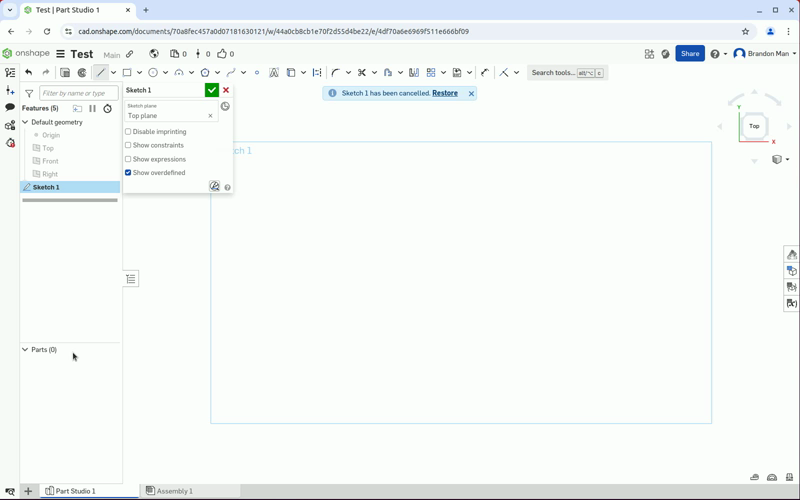
mouse_move(365, 337)
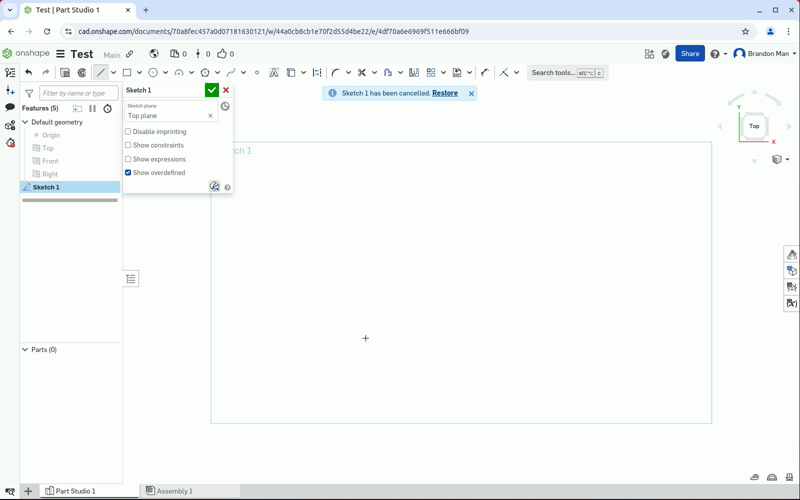
click(365, 337)
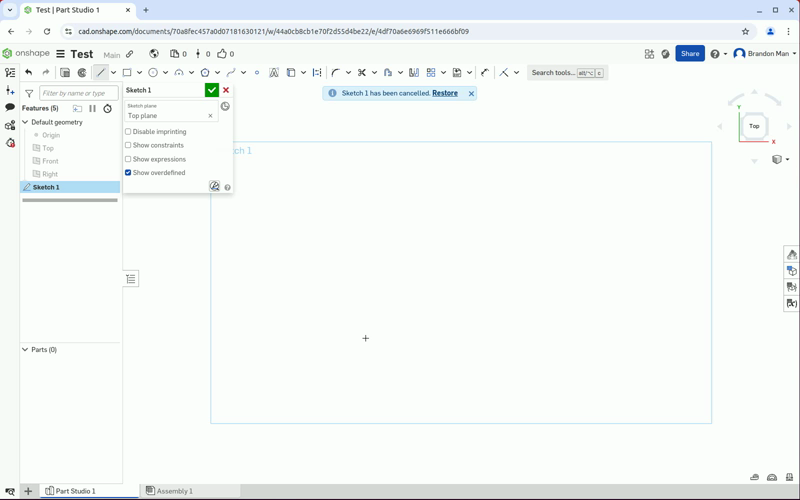
key_up(shift)
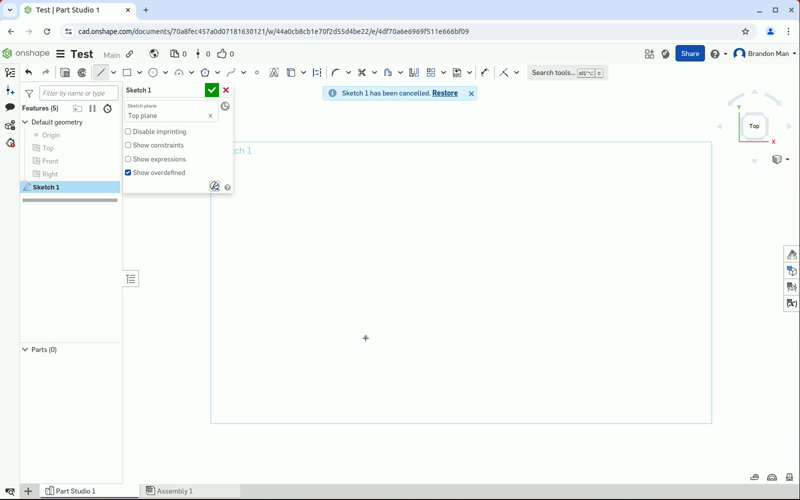
key_down(shift)
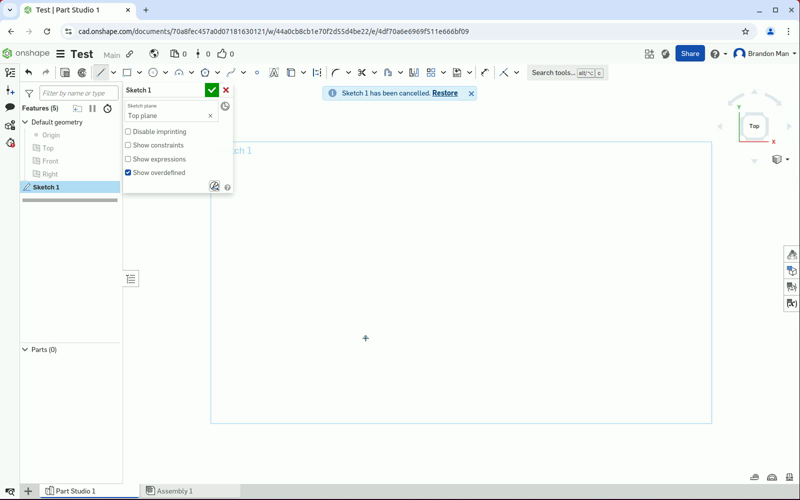
mouse_move(552, 337)
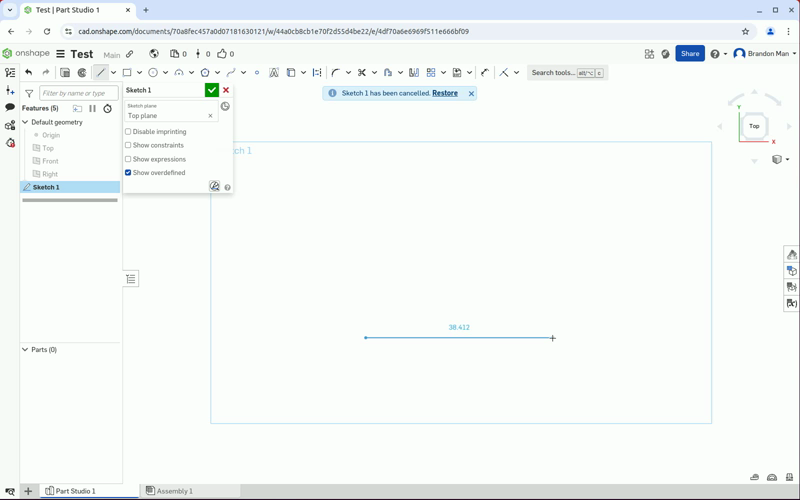
click(552, 337)
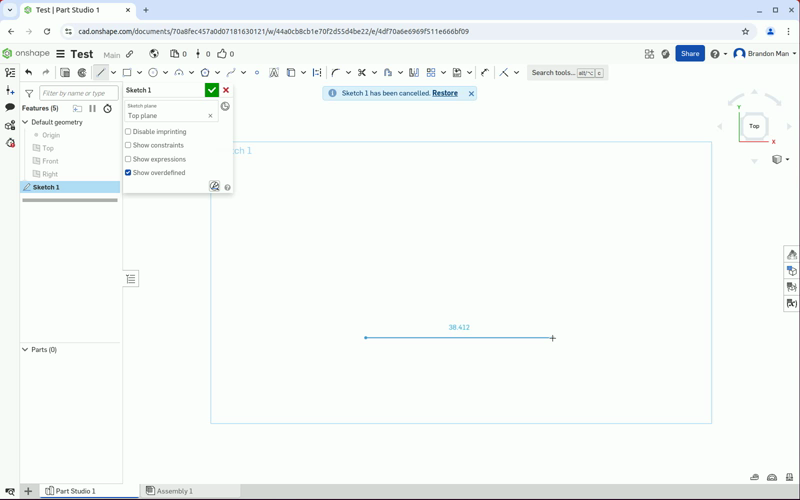
key_up(shift)
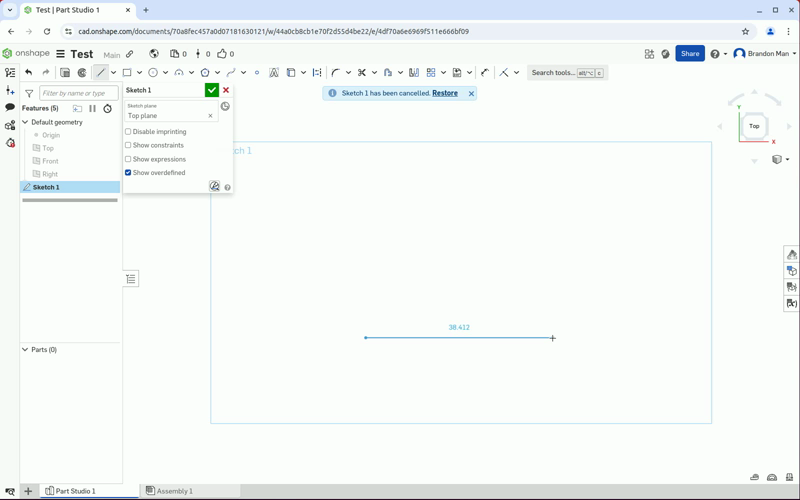
key_down(shift)
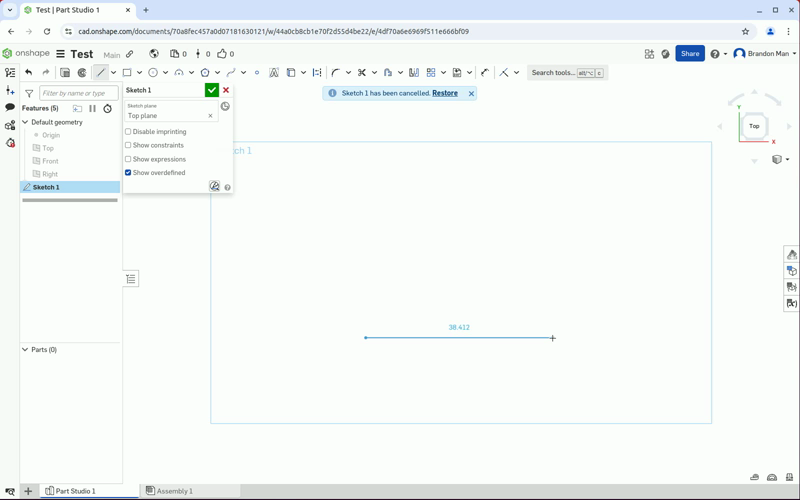
mouse_move(552, 239)
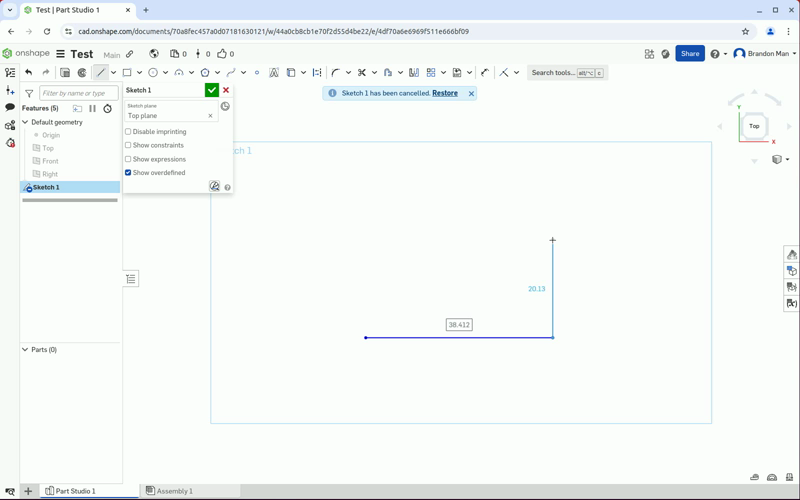
click(552, 239)
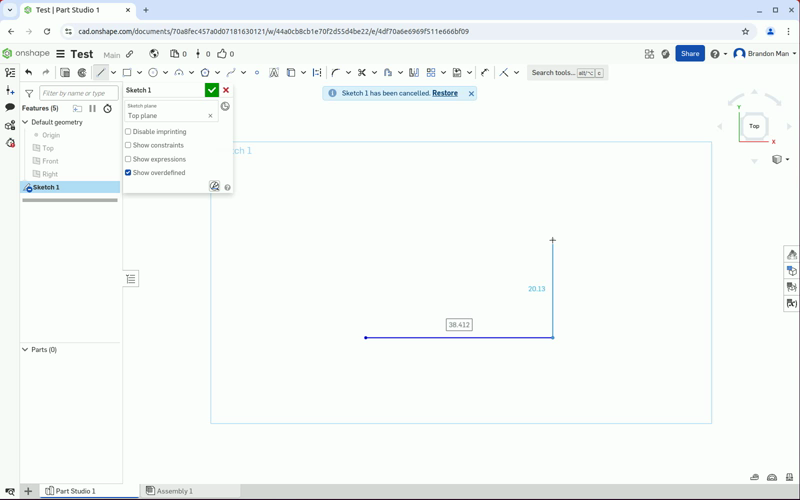
key_up(shift)
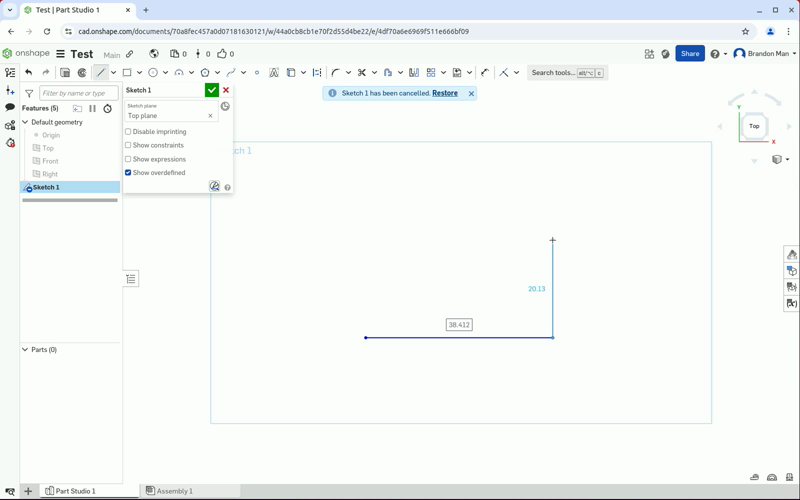
key_down(shift)
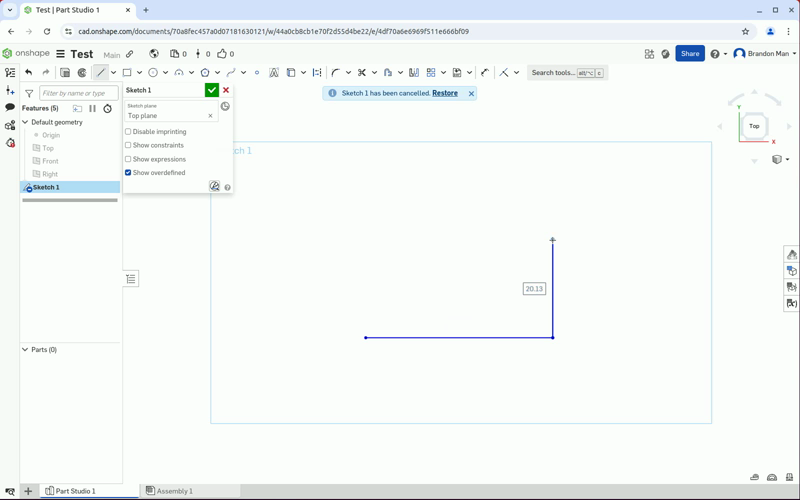
mouse_move(365, 239)
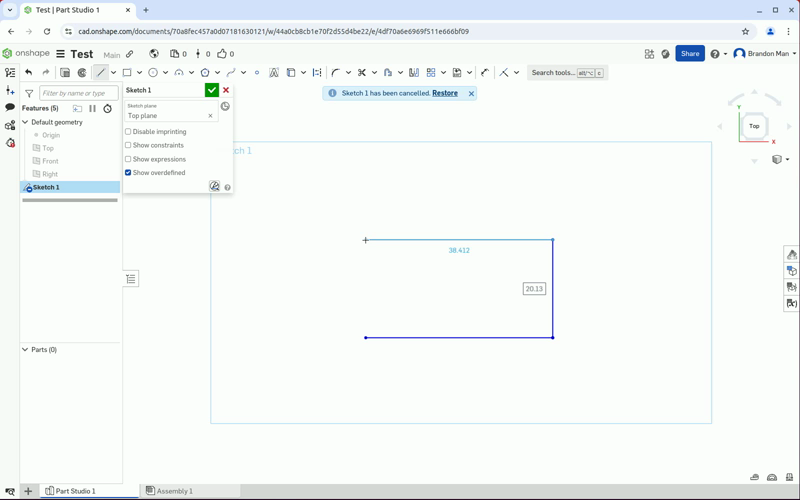
click(365, 239)
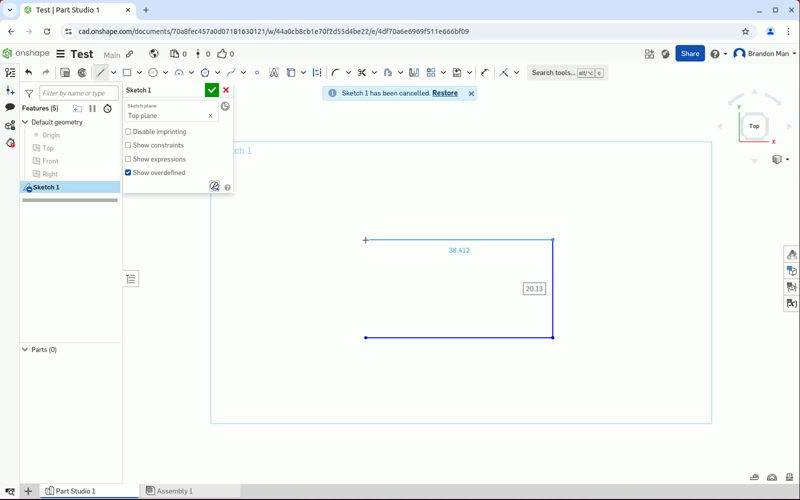
key_up(shift)
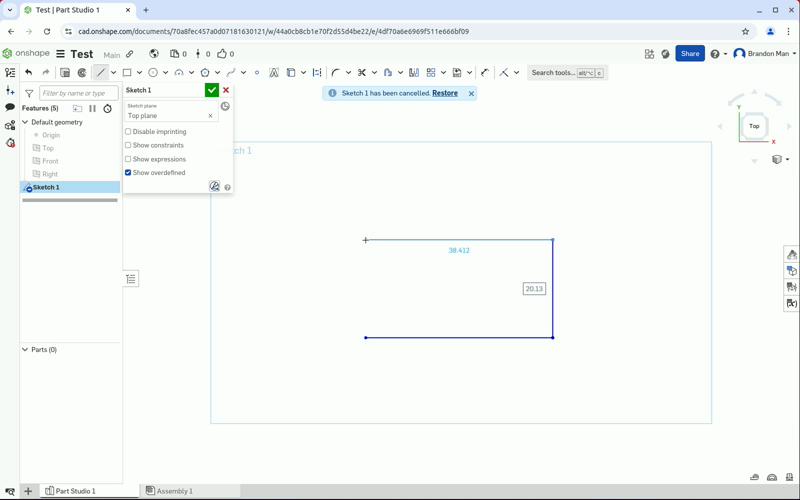
key_down(shift)
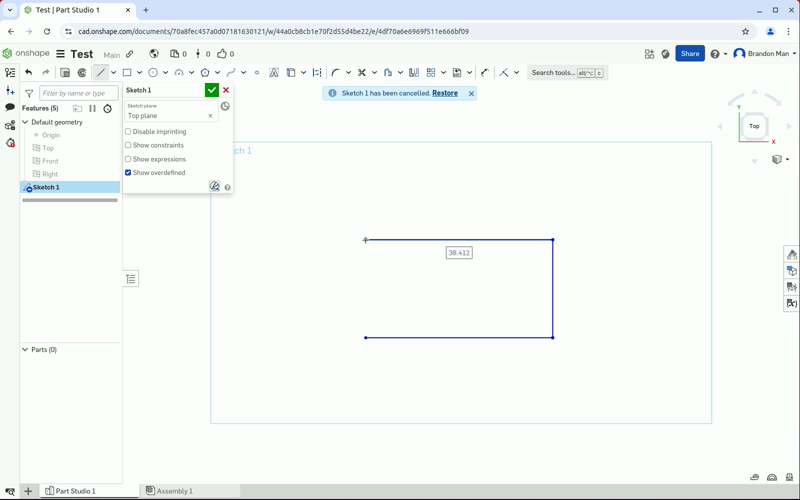
mouse_move(365, 337)
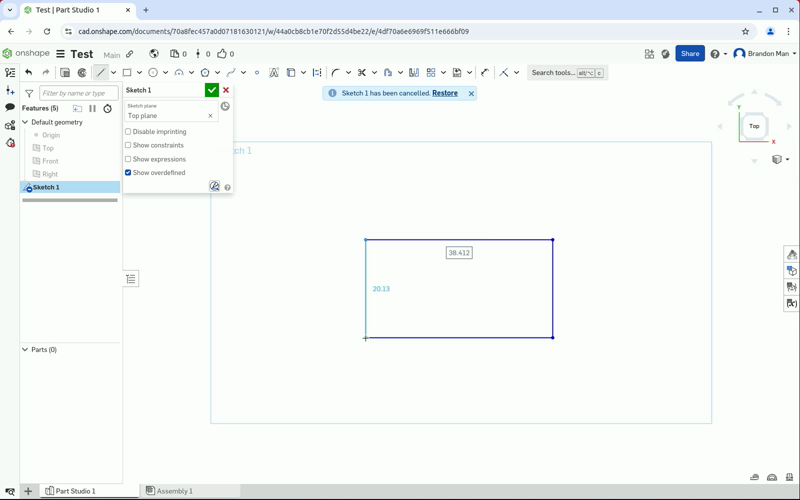
key_up(shift)
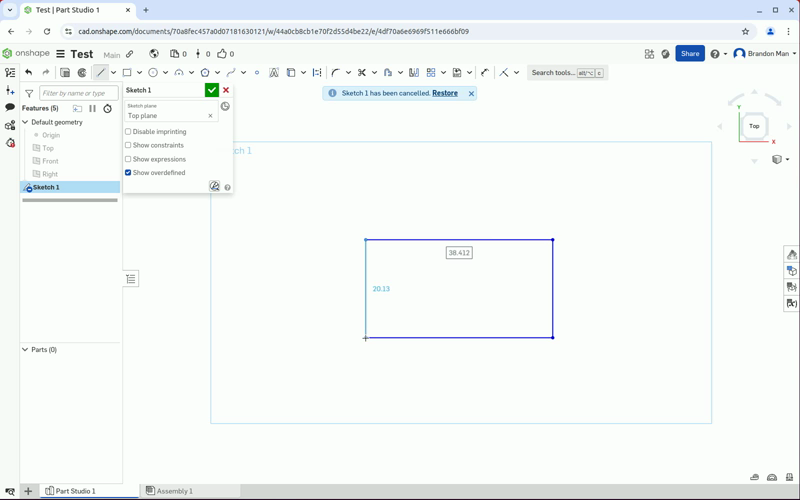
click(365, 337)
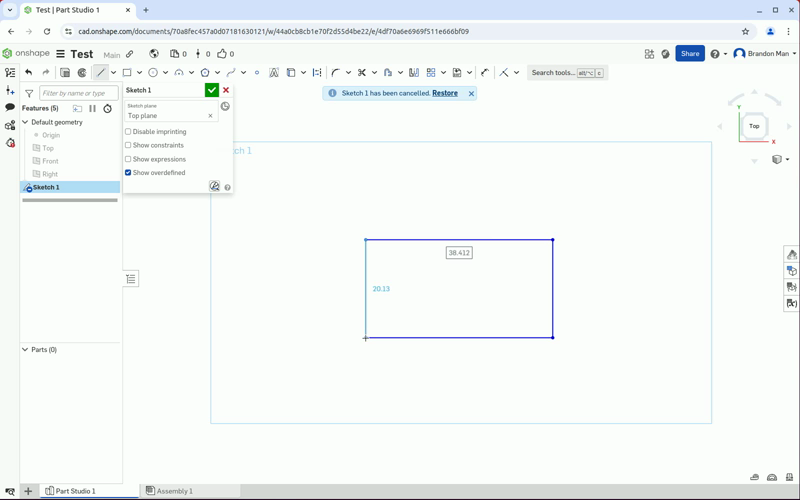
key(esc)
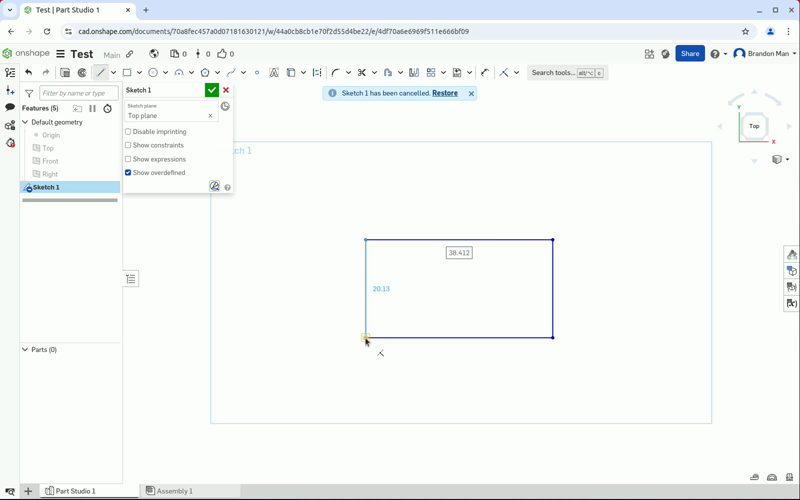
mouse_move(479, 257)
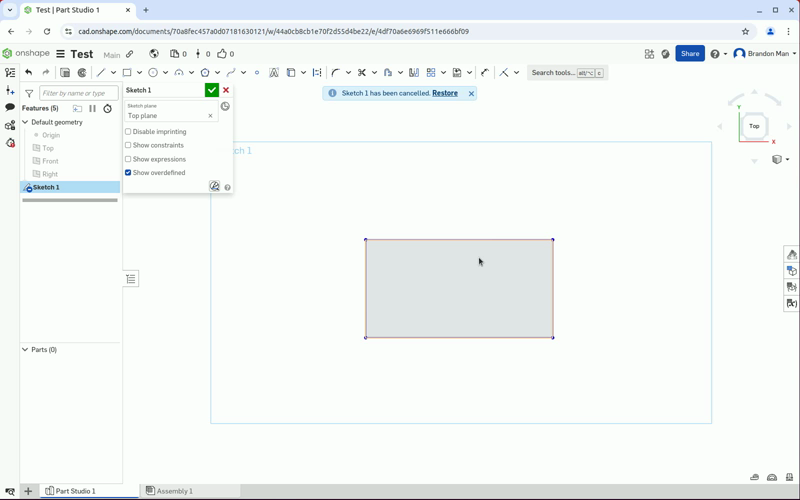
click(479, 257)
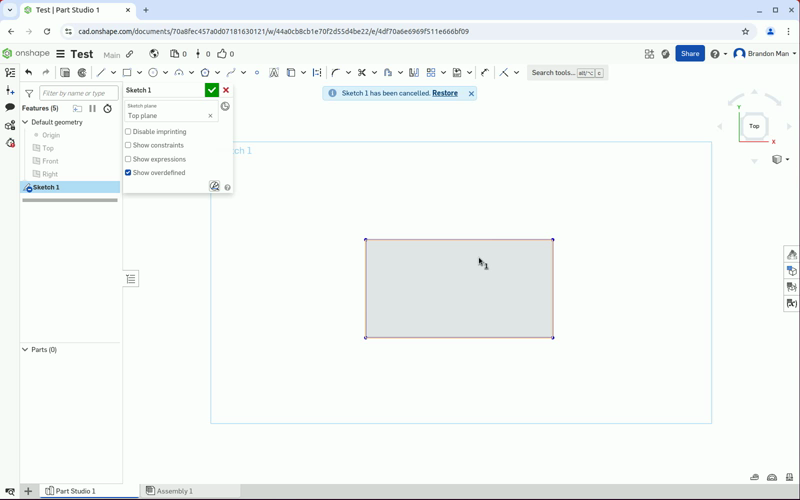
mouse_move(73, 352)
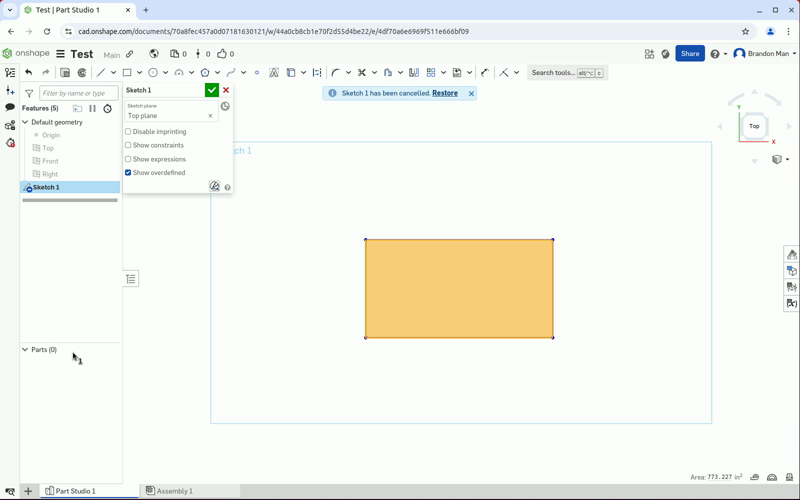
key(shift+y)
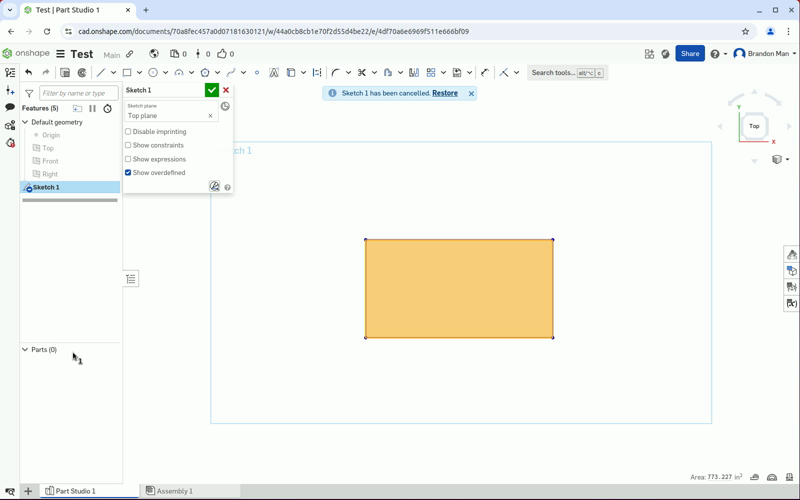
key(shift+e)
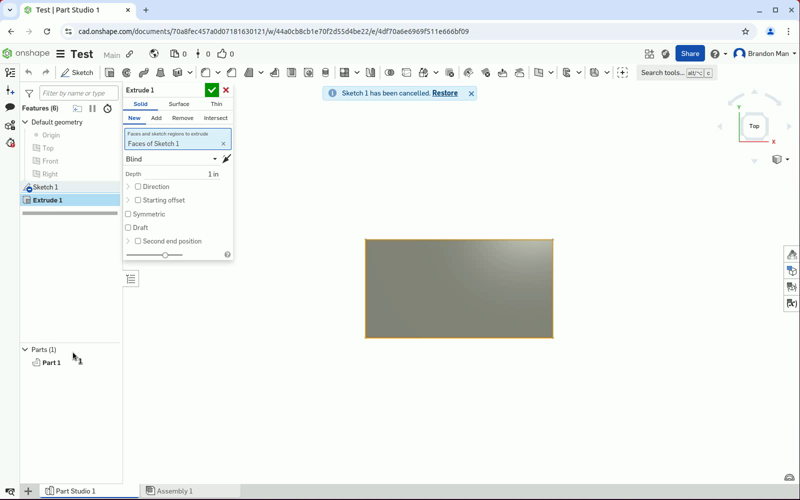
mouse_move(143, 106)
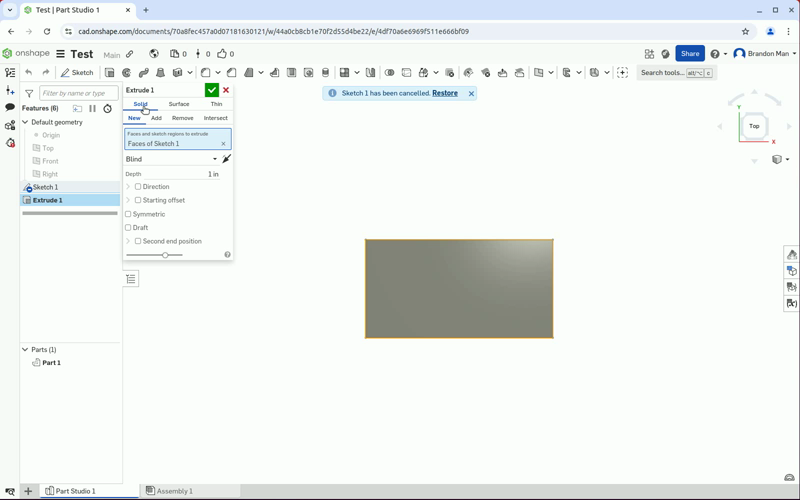
click(143, 106)
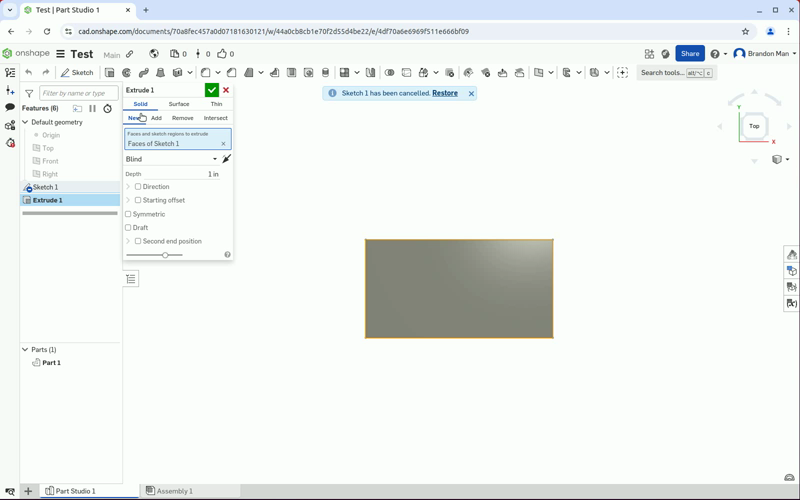
mouse_move(137, 120)
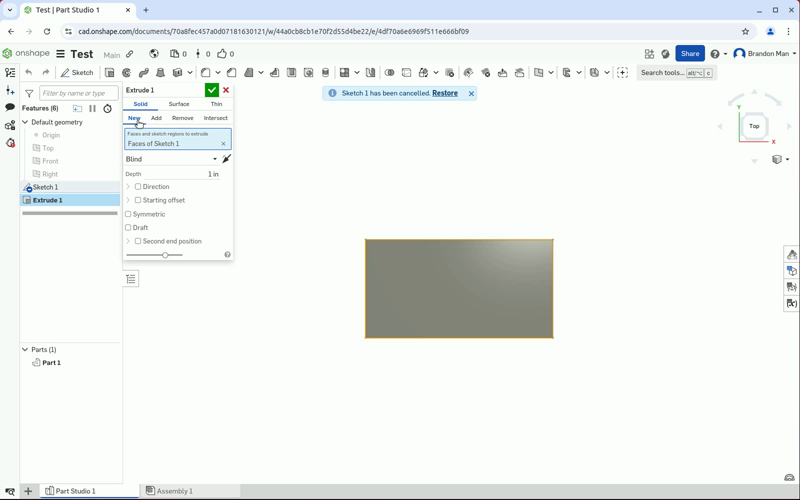
click(137, 120)
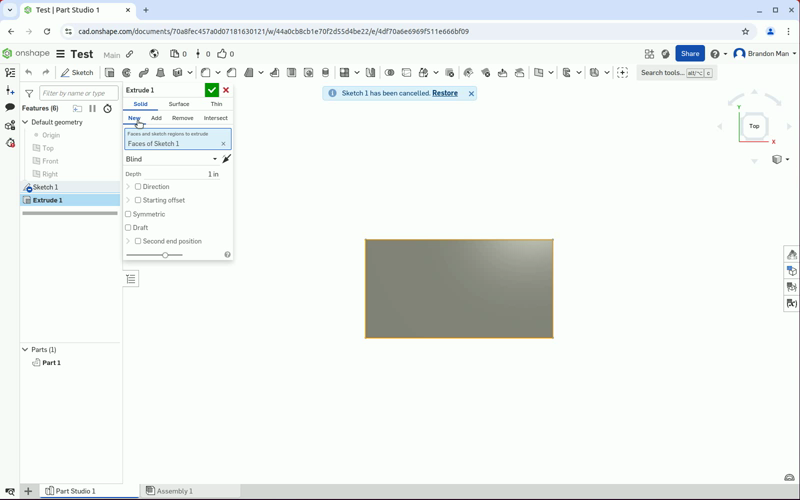
key(tab, 4)
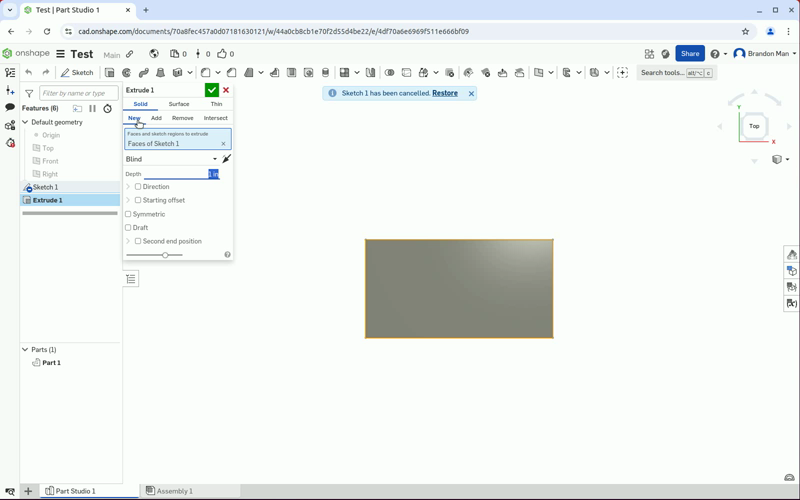
text(4.092)
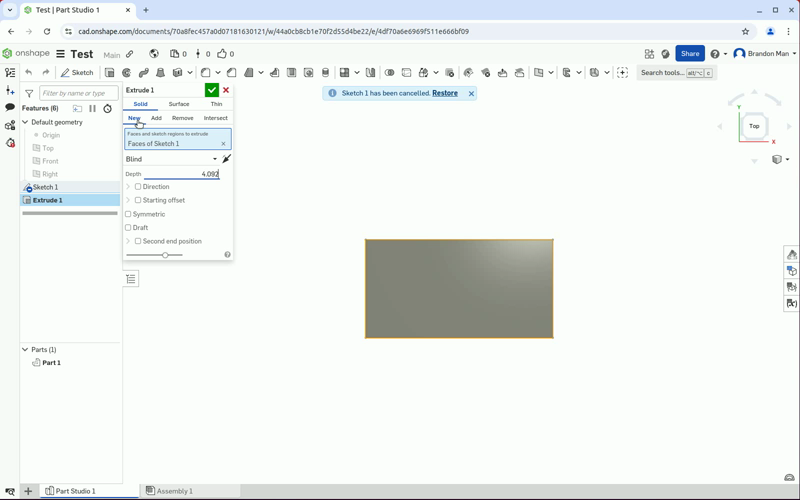
key(enter)
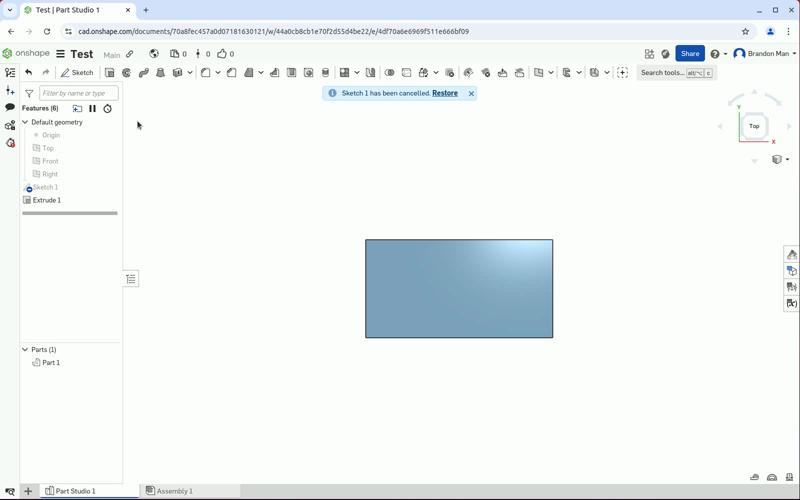
key(shift+h)
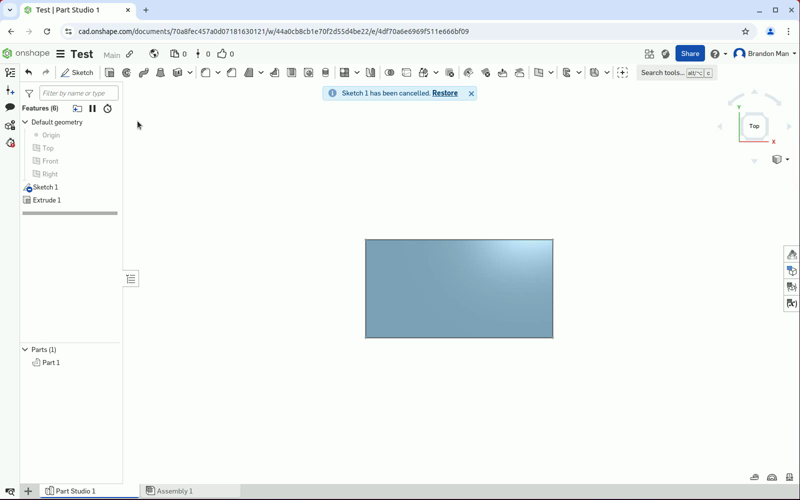
key(shift+h)
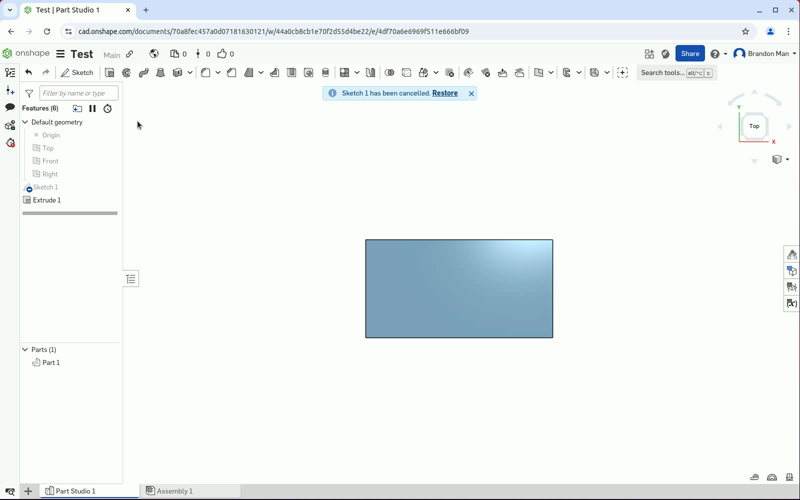
mouse_move(73, 189)
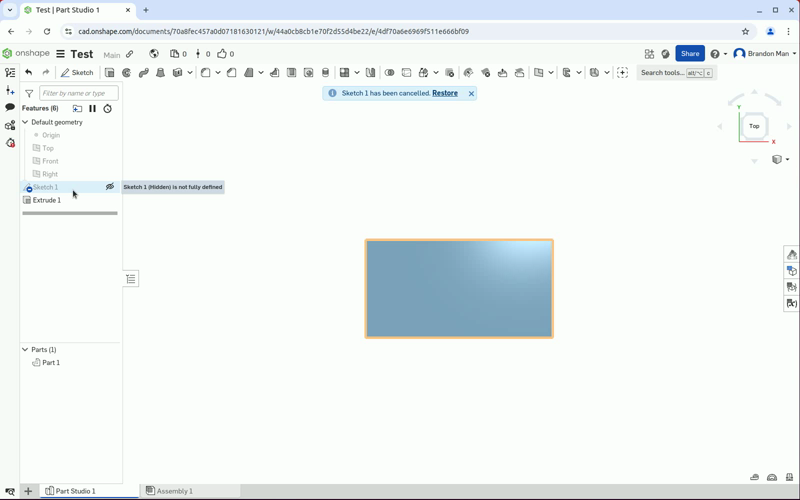
click(73, 189)
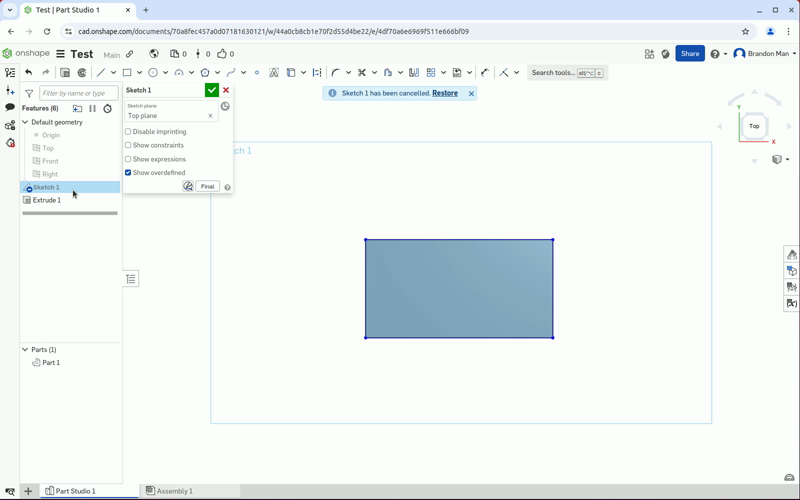
mouse_move(229, 92)
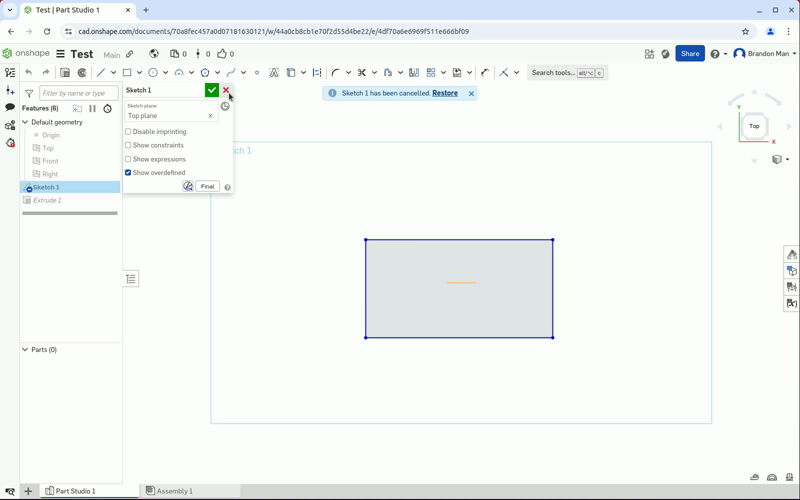
click(229, 92)
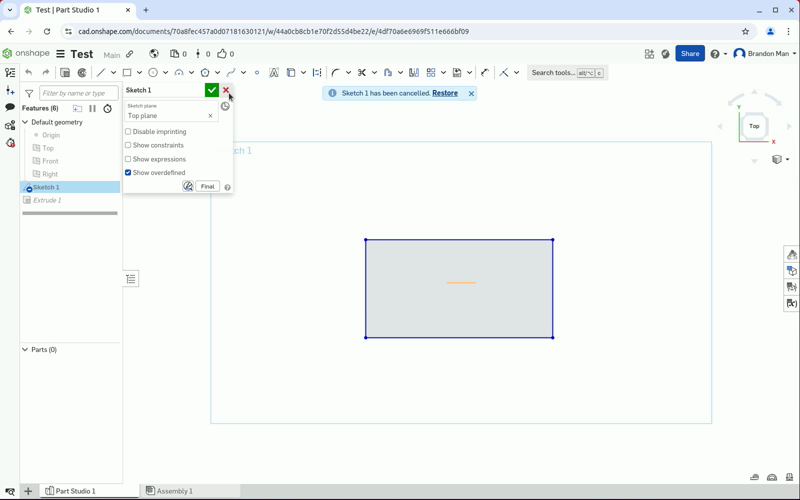
key(shift+s)
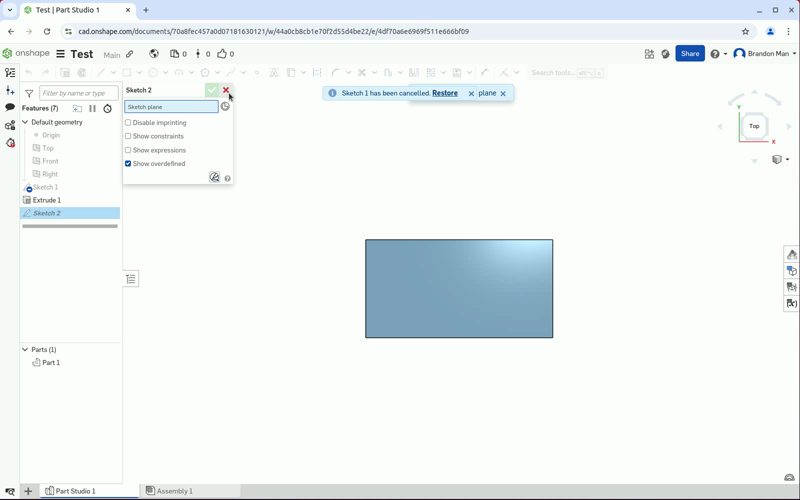
mouse_move(73, 150)
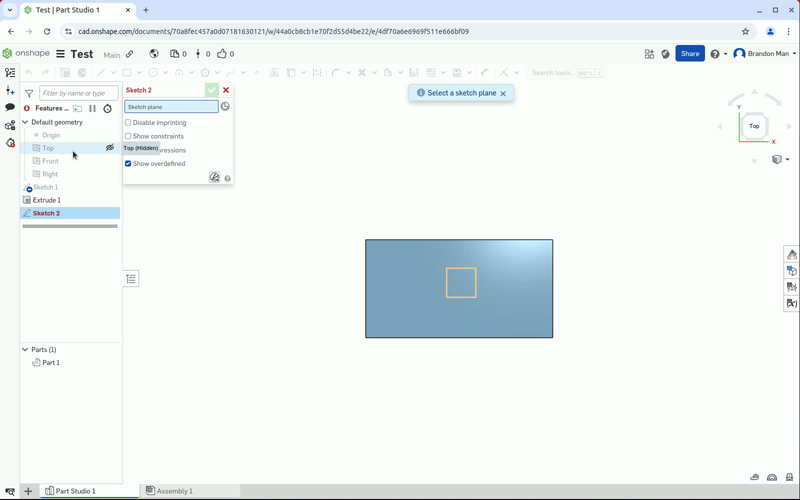
click(73, 150)
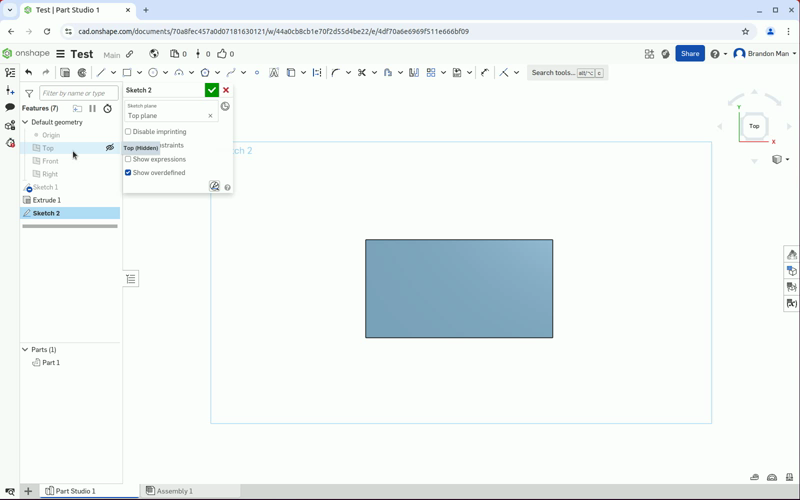
mouse_move(73, 352)
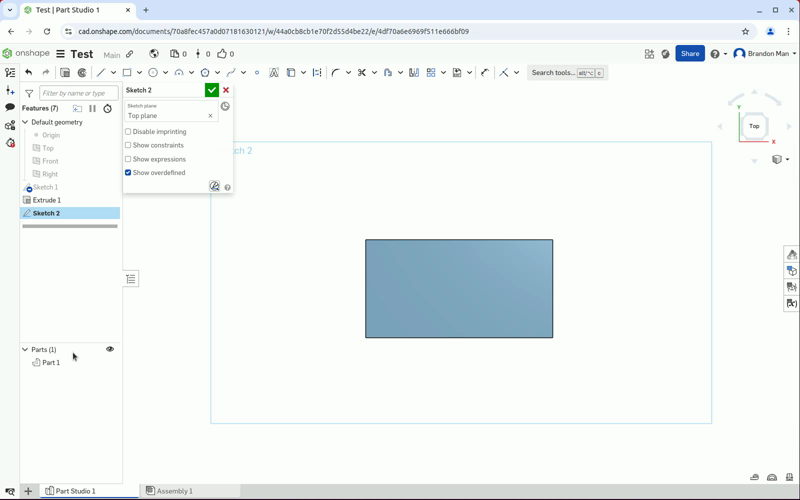
key(y)
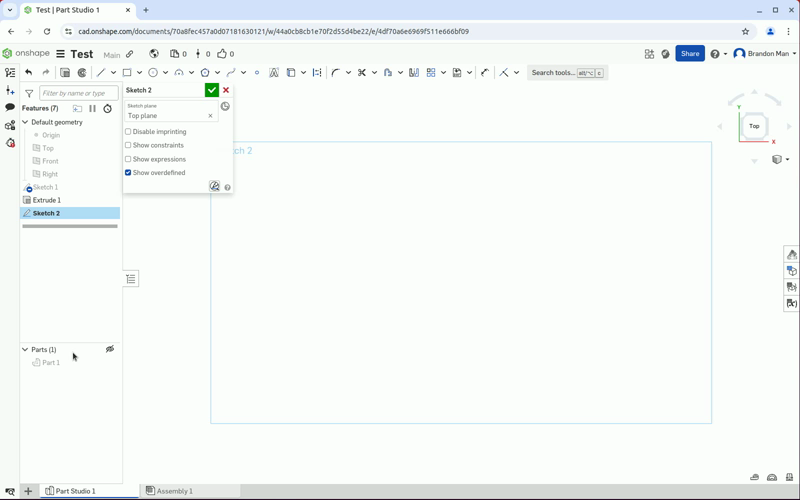
key(l)
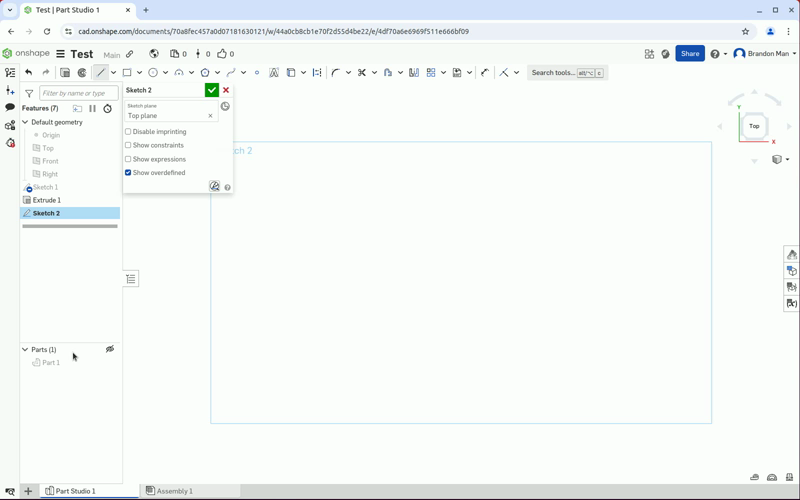
key_down(shift)
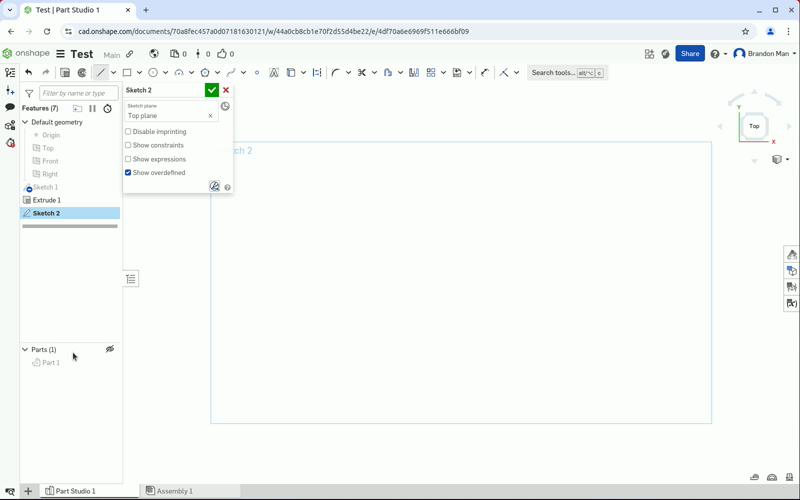
mouse_move(553, 337)
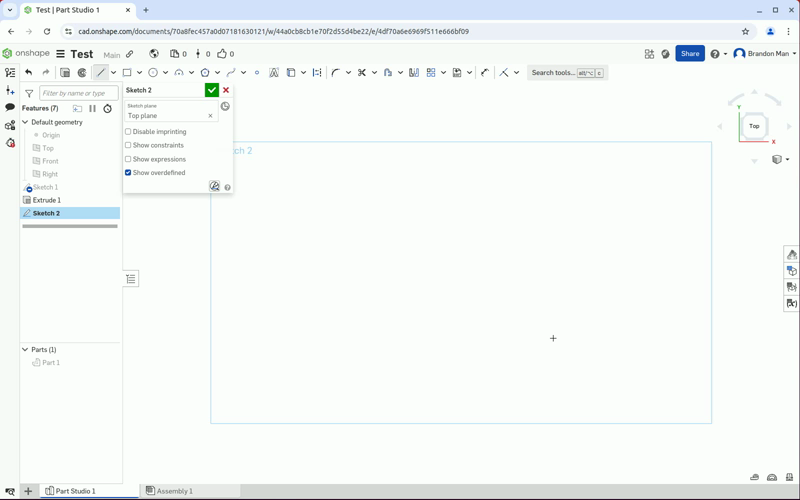
click(553, 337)
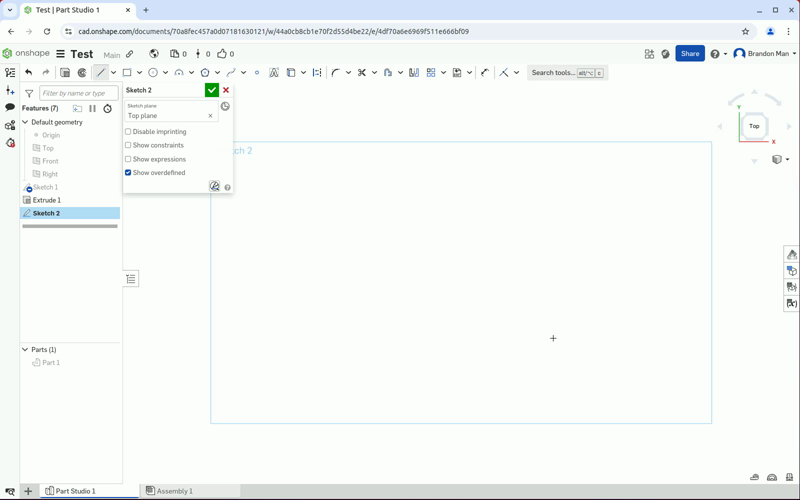
key_up(shift)
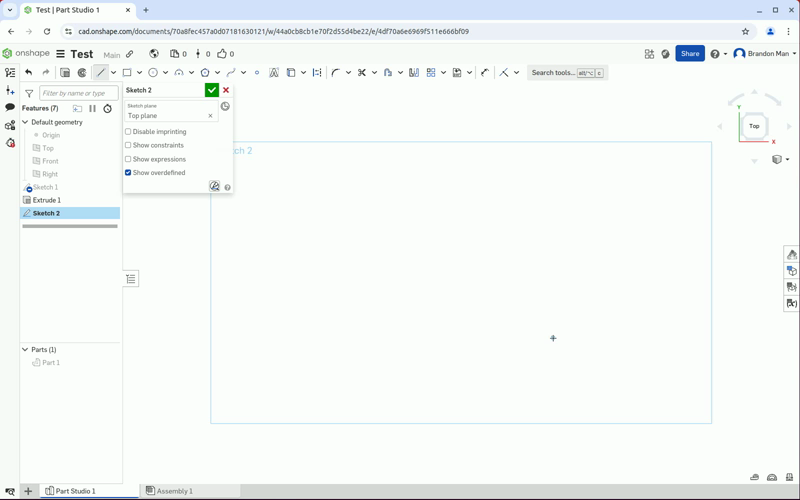
key_down(shift)
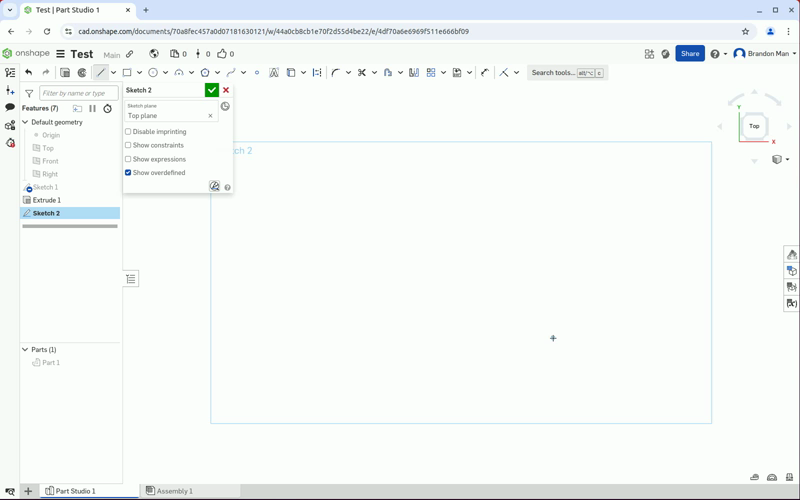
mouse_move(583, 337)
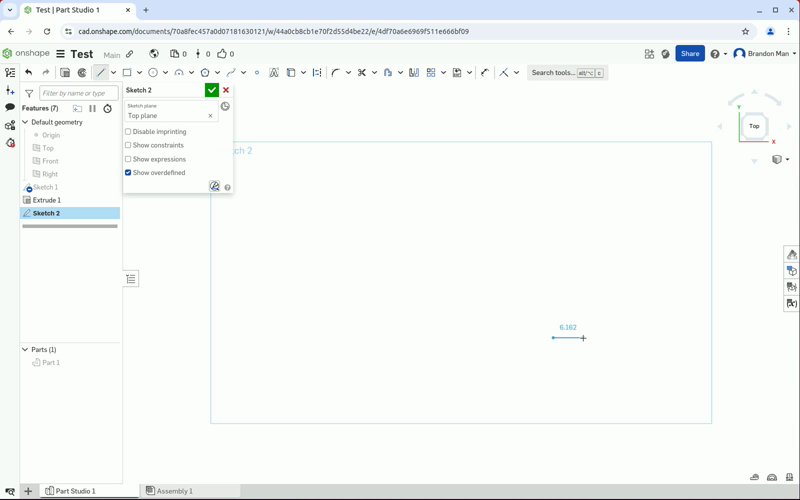
mouse_move(572, 337)
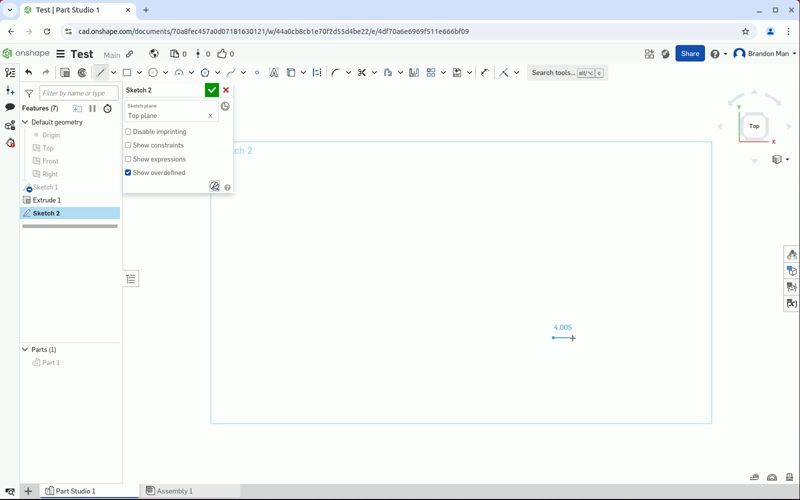
click(572, 337)
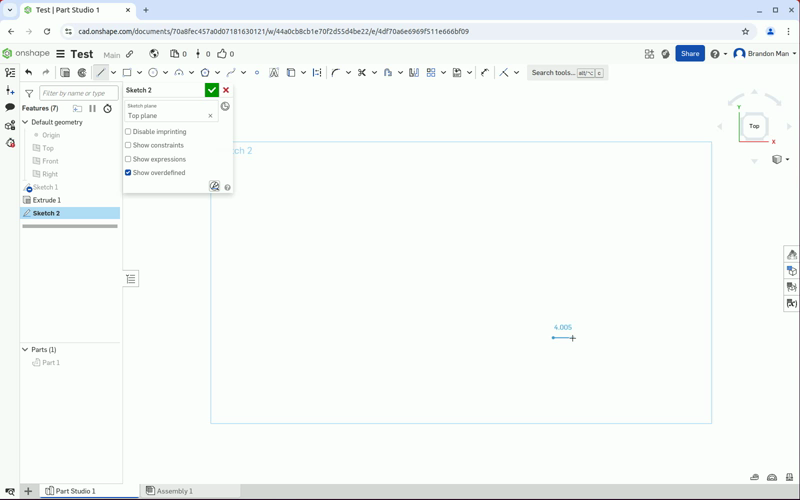
key_up(shift)
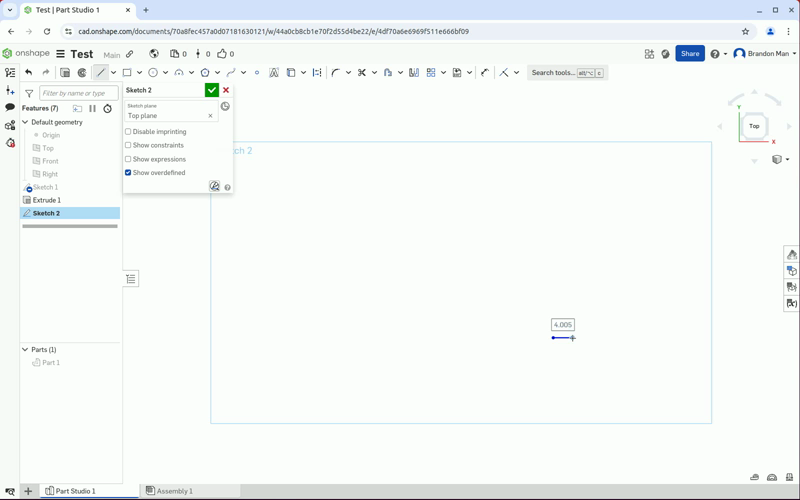
key_down(shift)
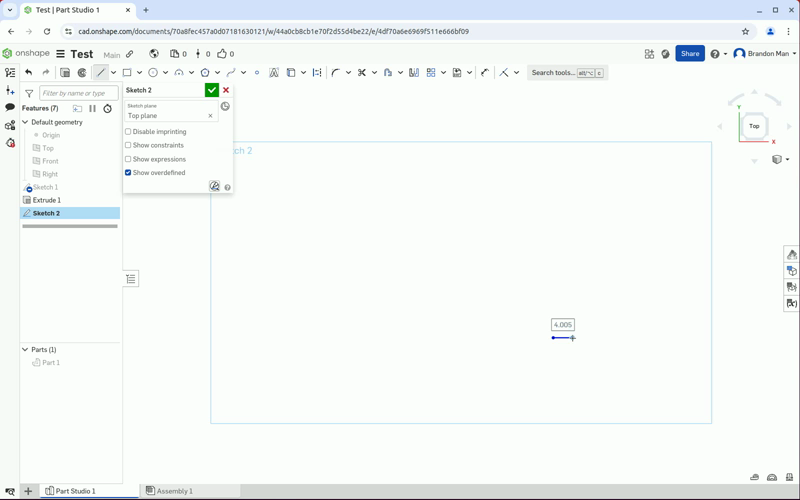
mouse_move(572, 240)
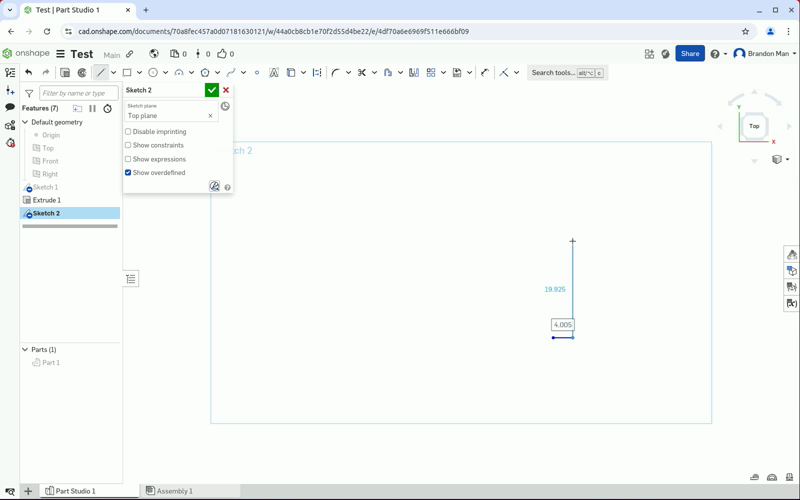
click(572, 240)
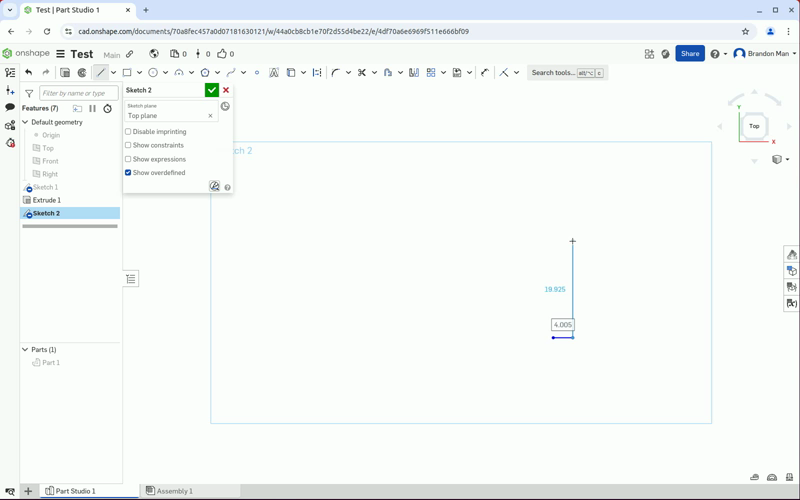
key_up(shift)
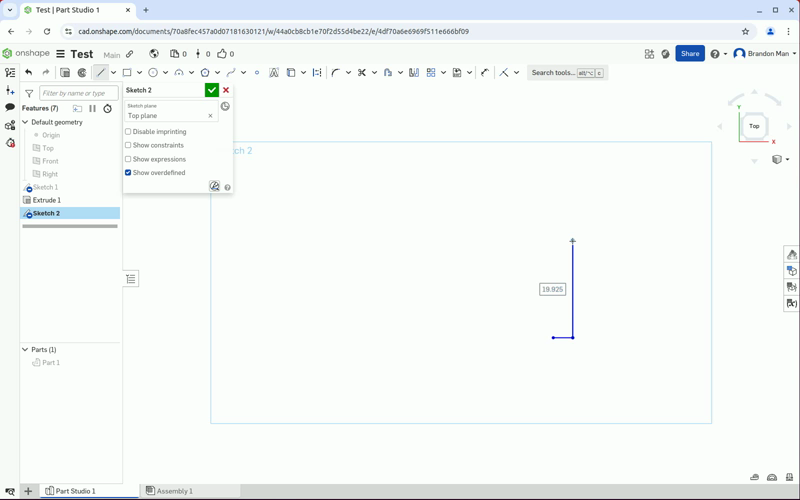
key_down(shift)
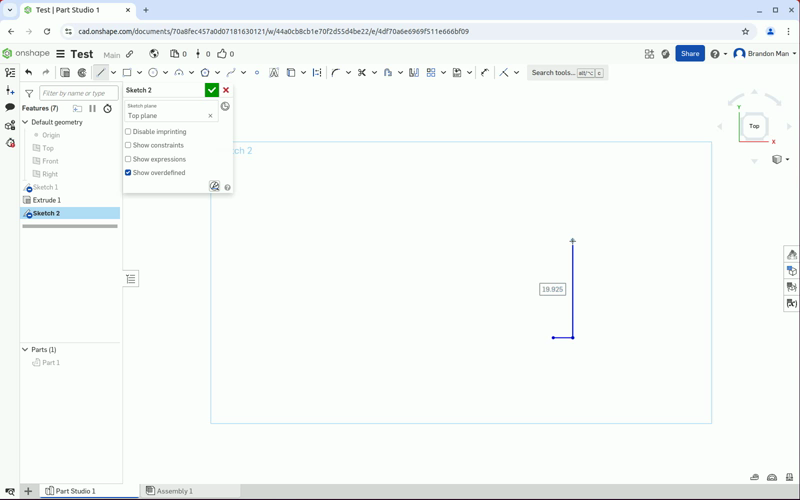
mouse_move(589, 240)
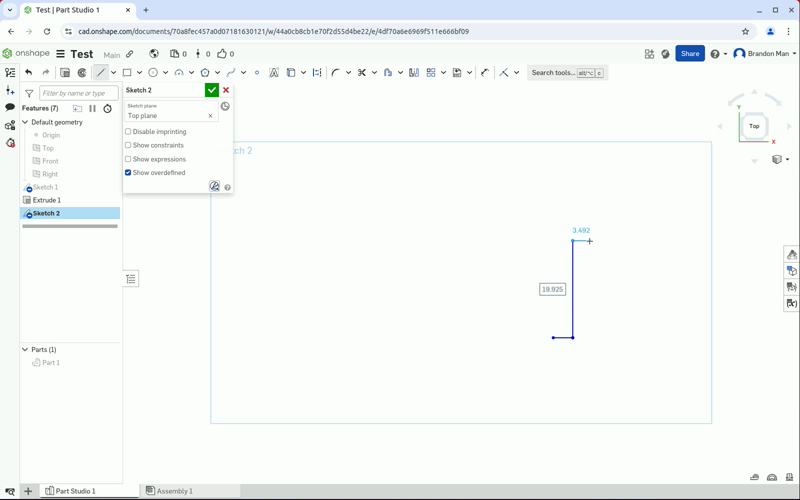
mouse_move(553, 240)
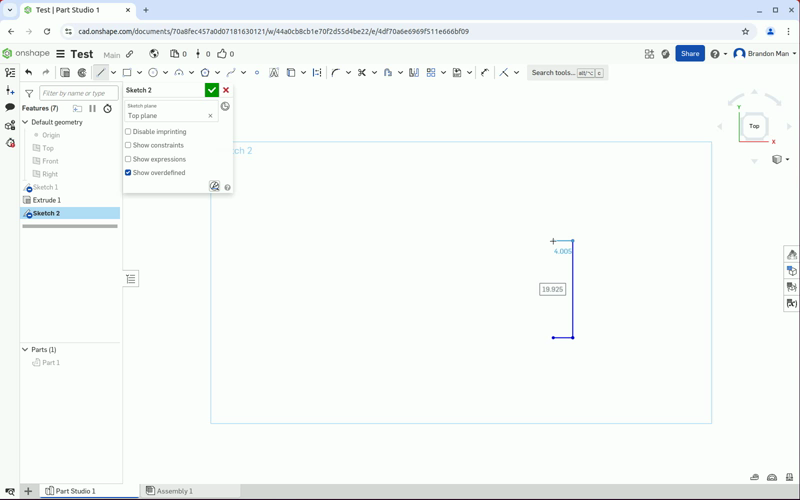
click(553, 240)
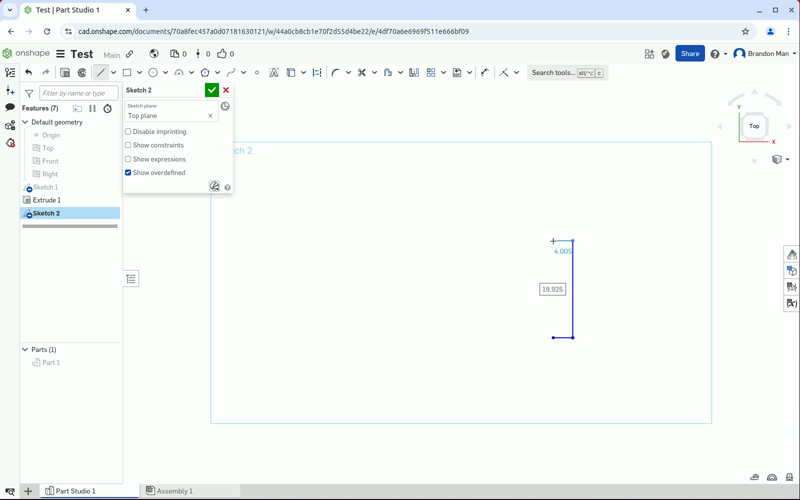
key_up(shift)
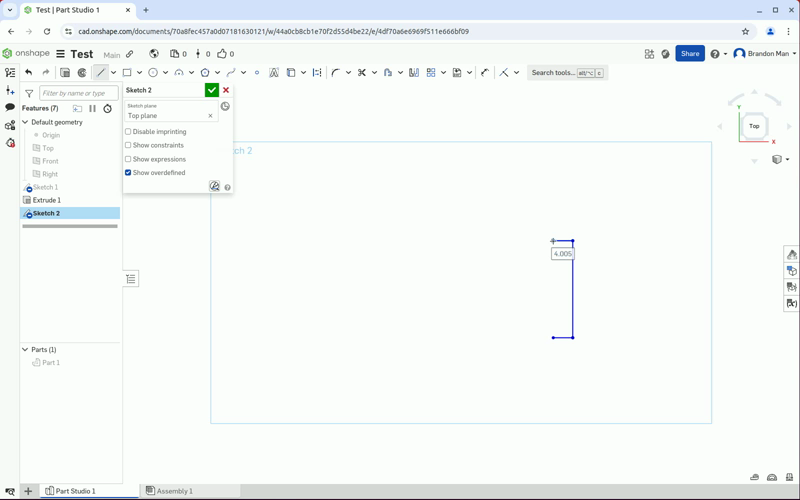
key_down(shift)
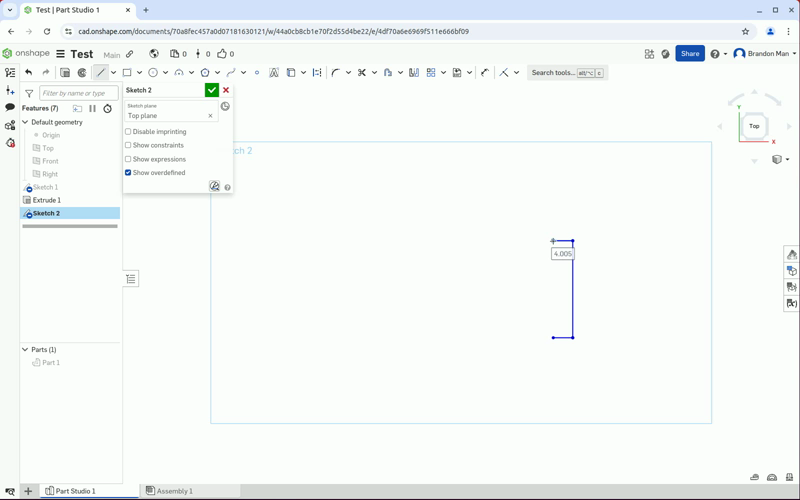
mouse_move(553, 337)
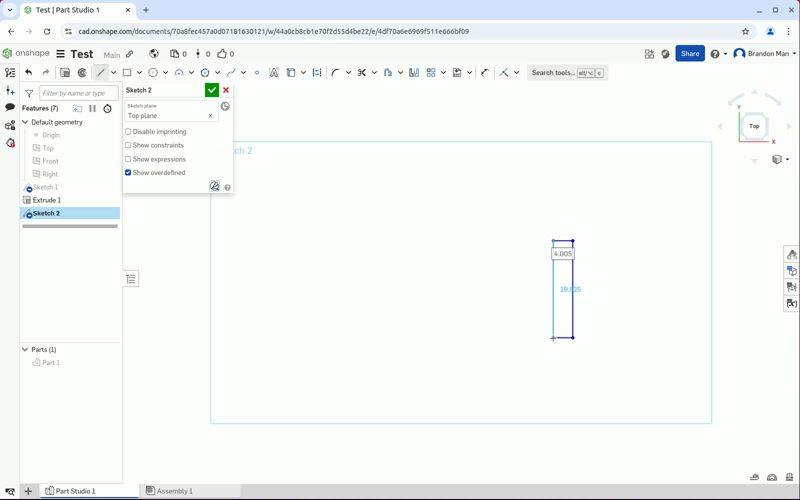
key_up(shift)
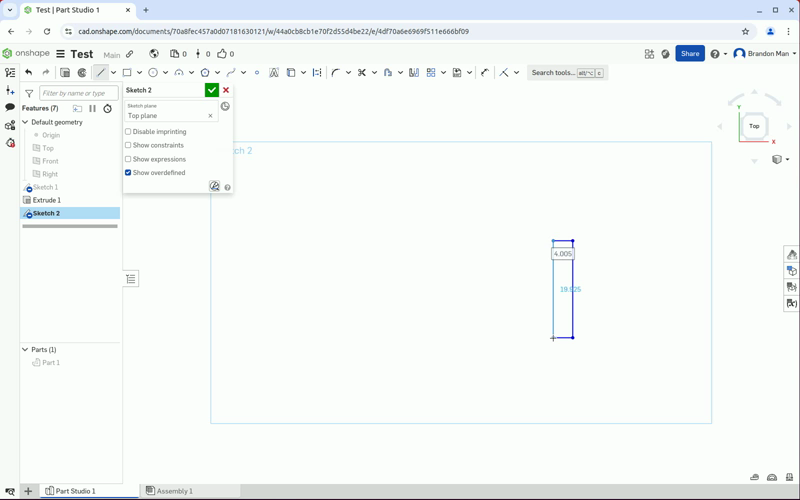
click(553, 337)
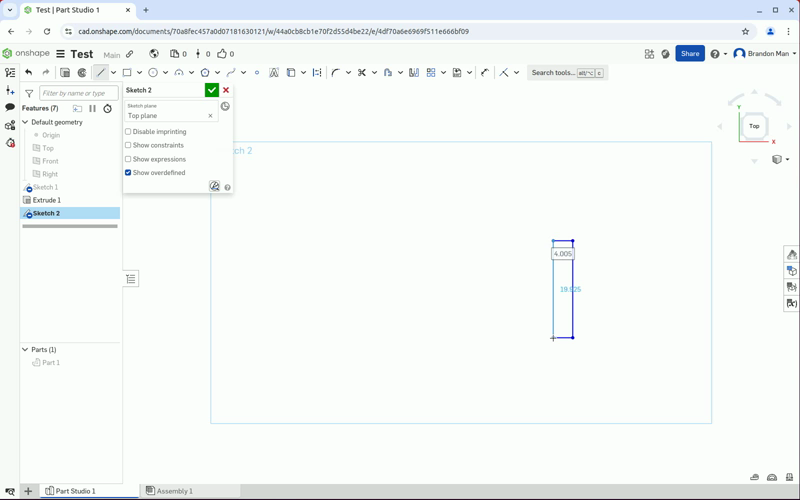
key(esc)
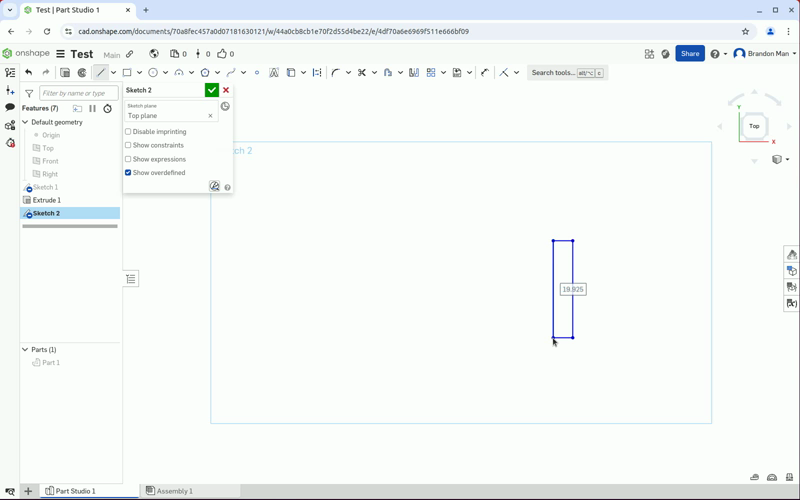
mouse_move(559, 333)
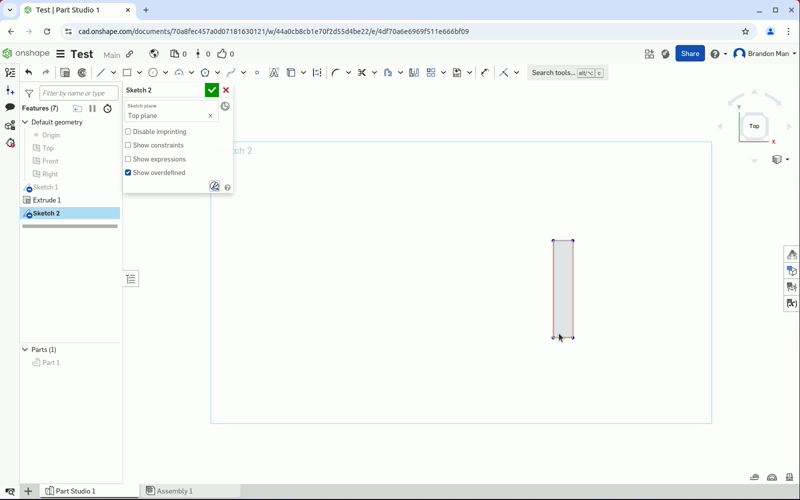
click(559, 333)
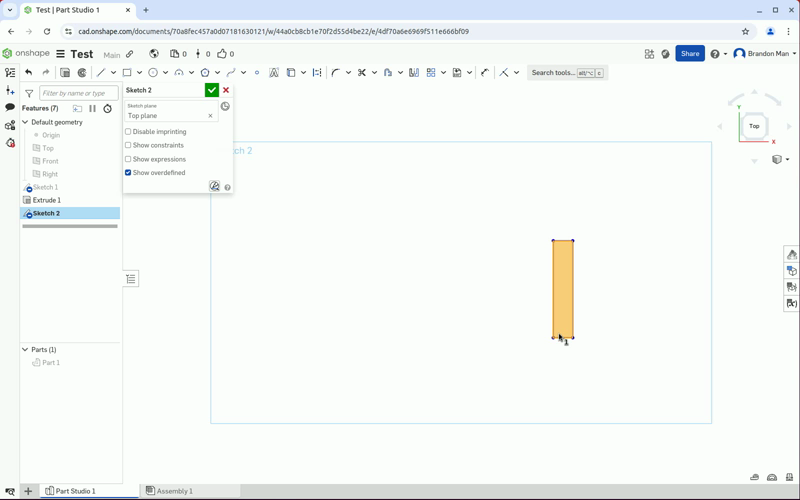
mouse_move(73, 352)
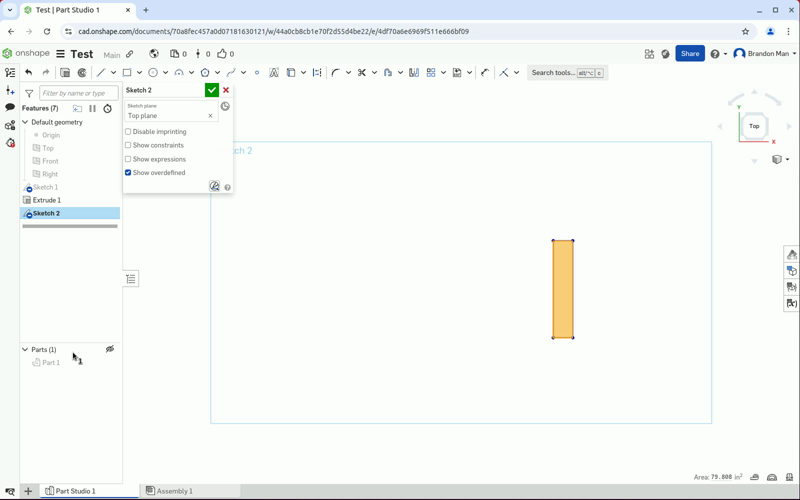
key(shift+y)
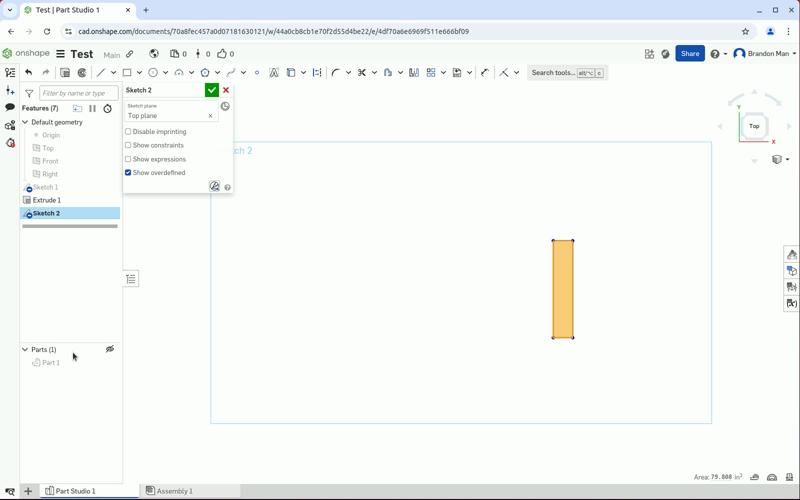
key(shift+e)
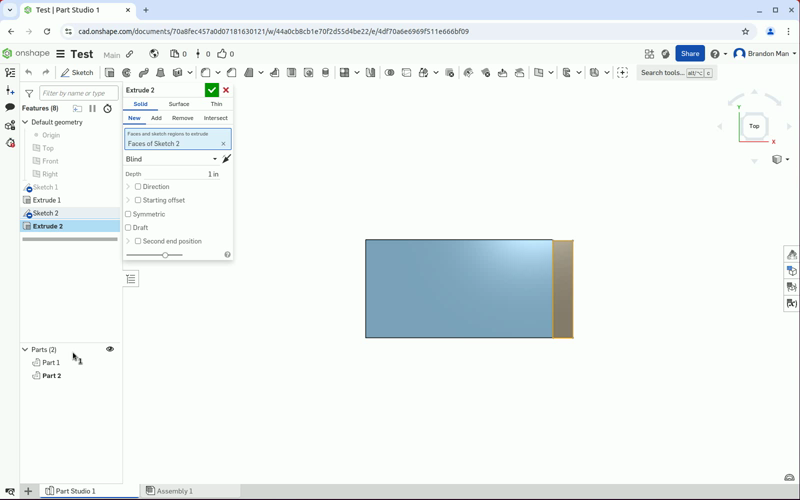
mouse_move(143, 106)
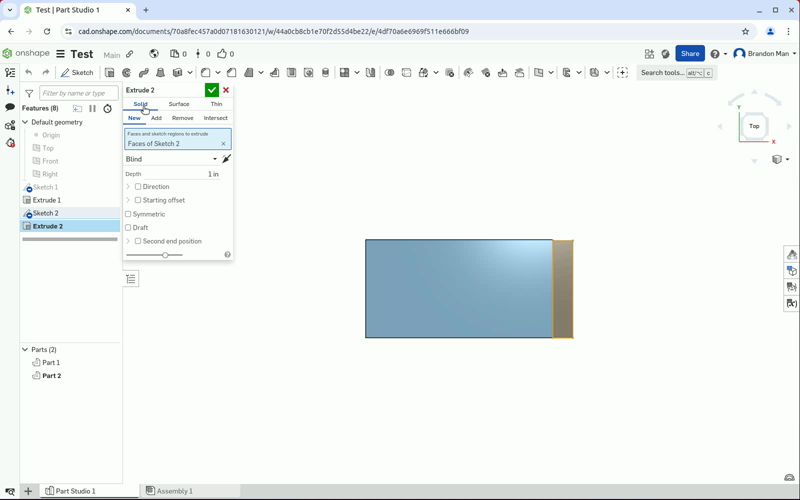
click(143, 106)
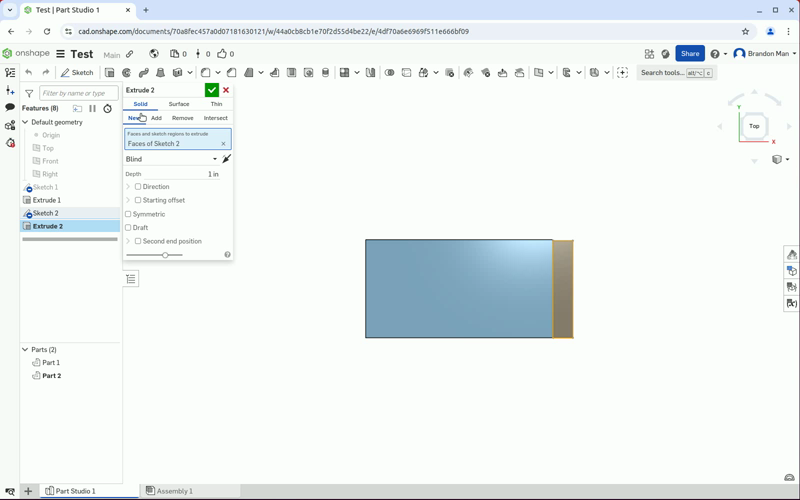
mouse_move(137, 120)
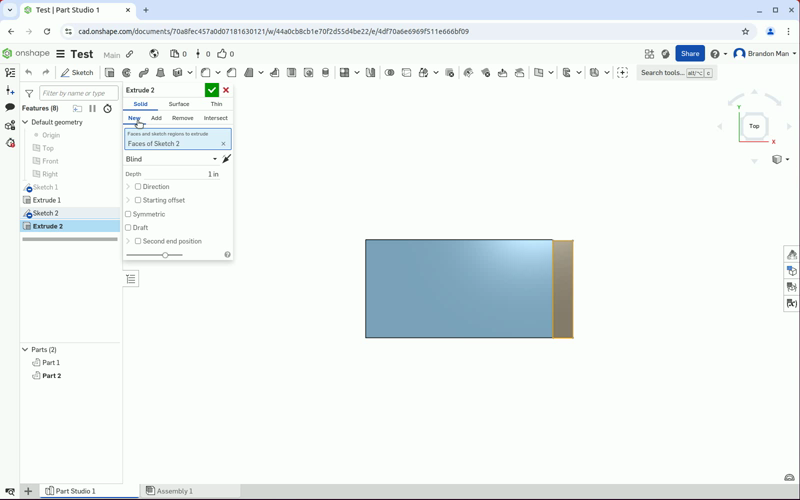
click(137, 120)
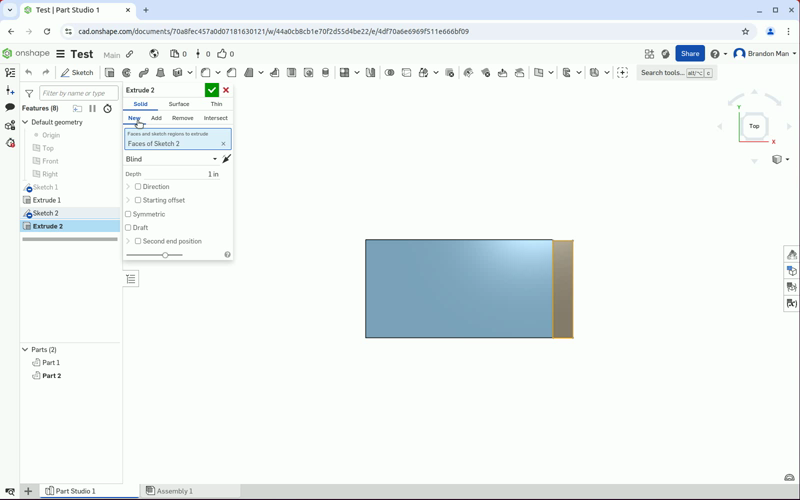
key(tab, 4)
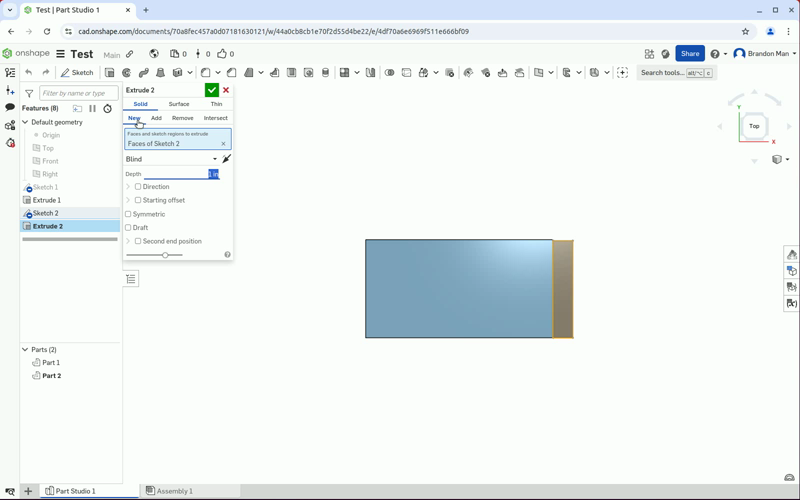
text(19.979)
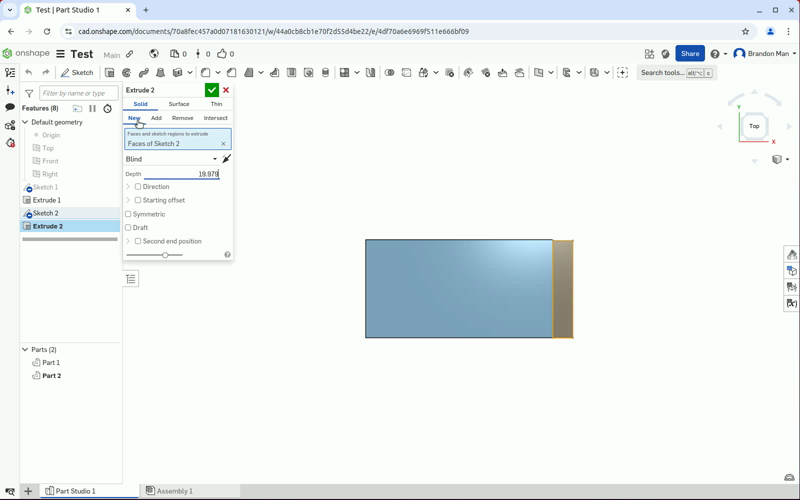
key(enter)
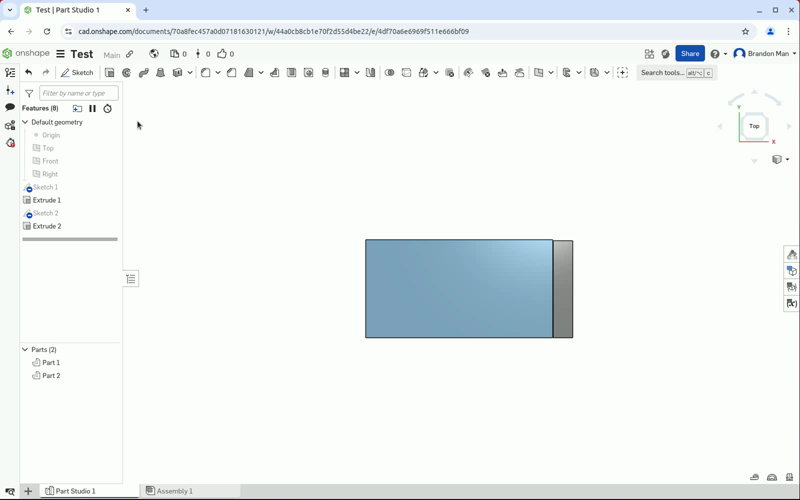
key(shift+h)
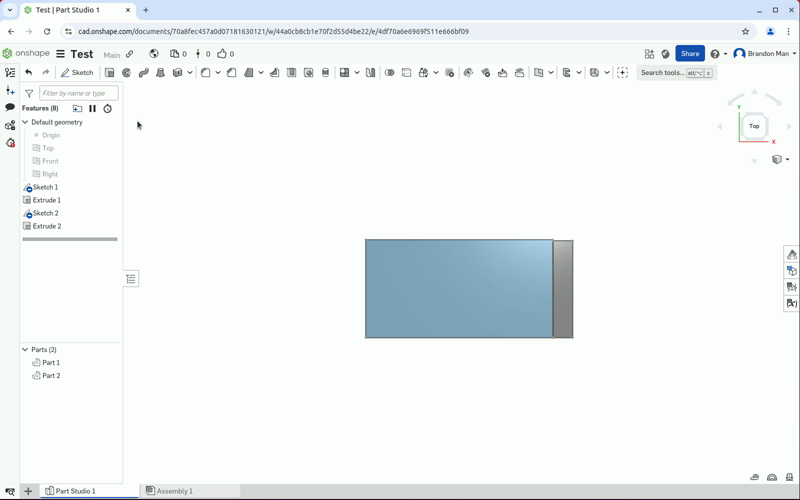
key(shift+h)
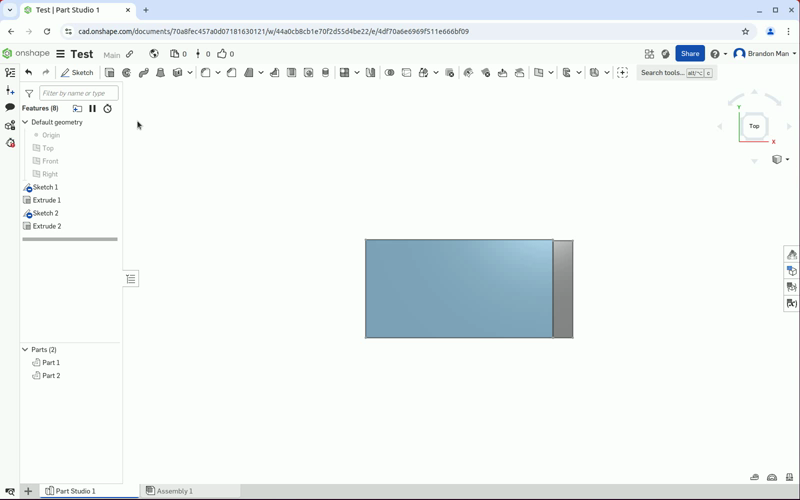
key(shift+7)
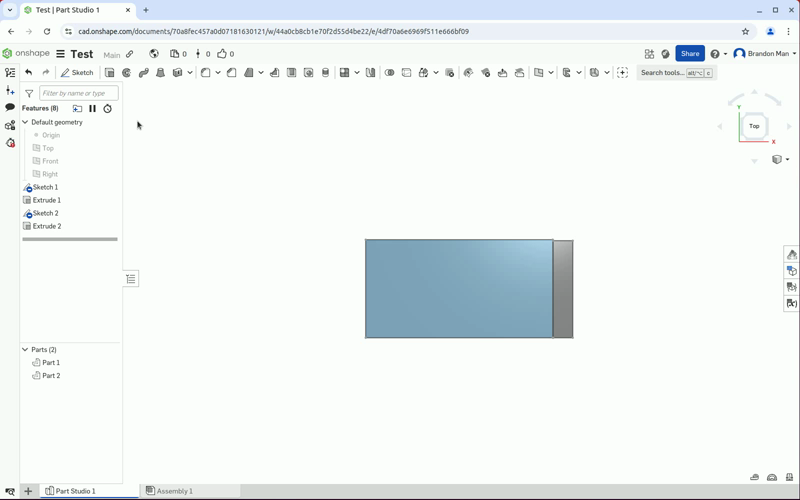
key(up, 3)
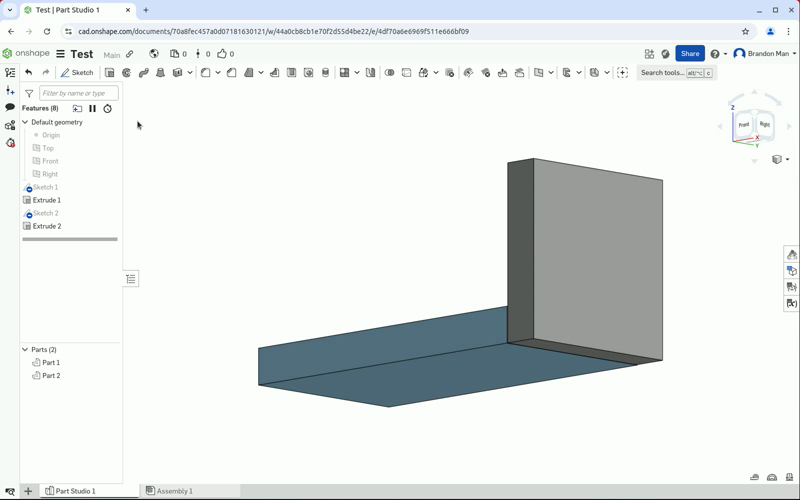
key(left, 3)
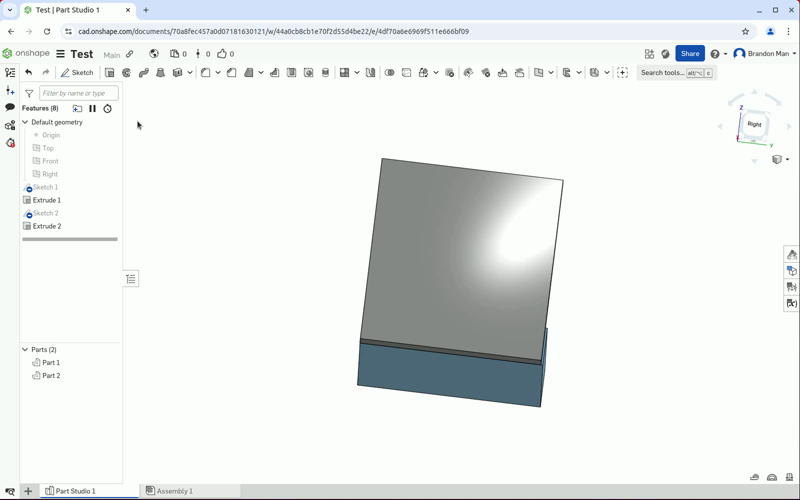
key(right, 3)
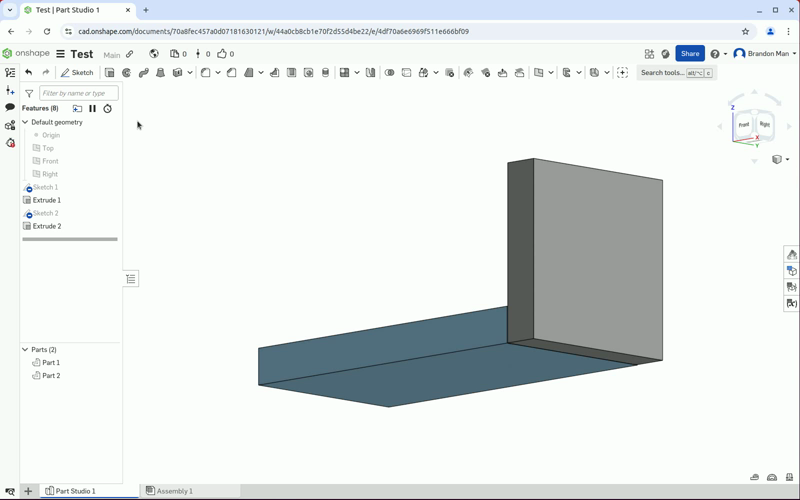
key(down, 3)
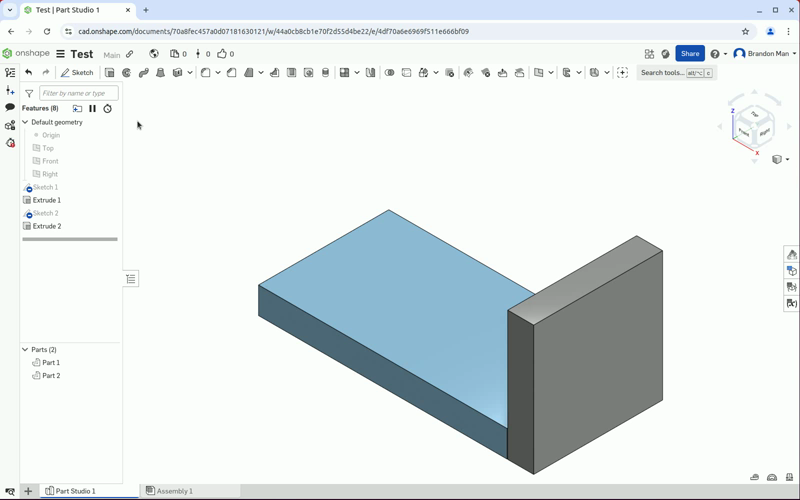
mouse_move(73, 189)
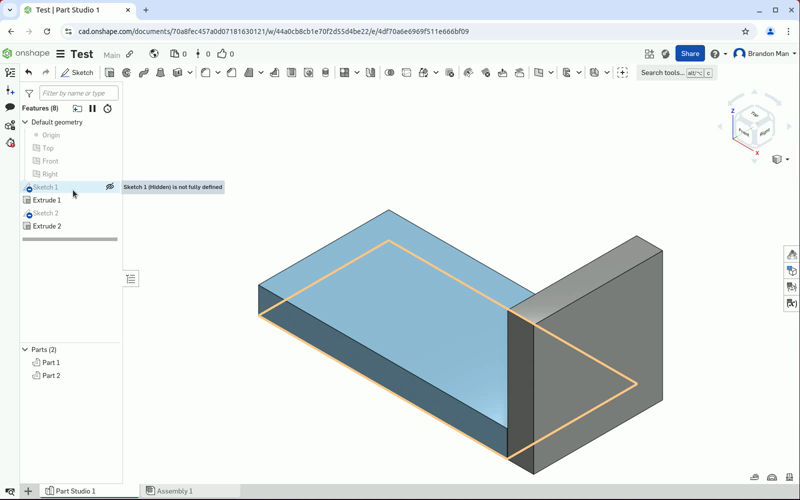
click(73, 189)